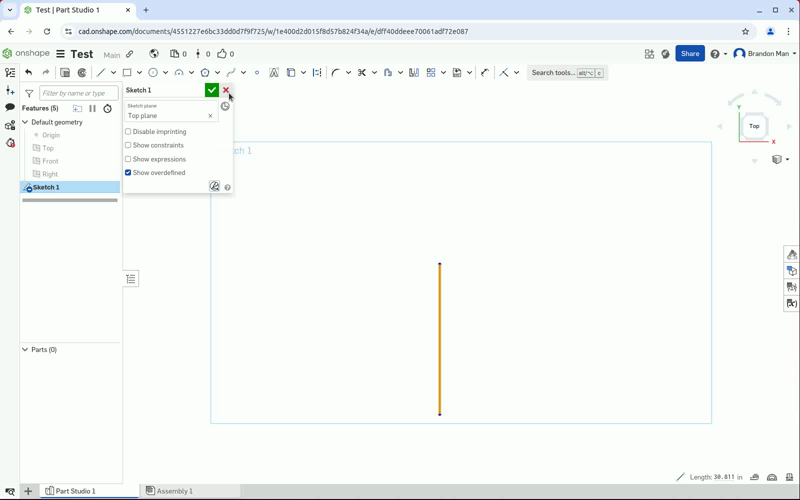
key(shift+h)
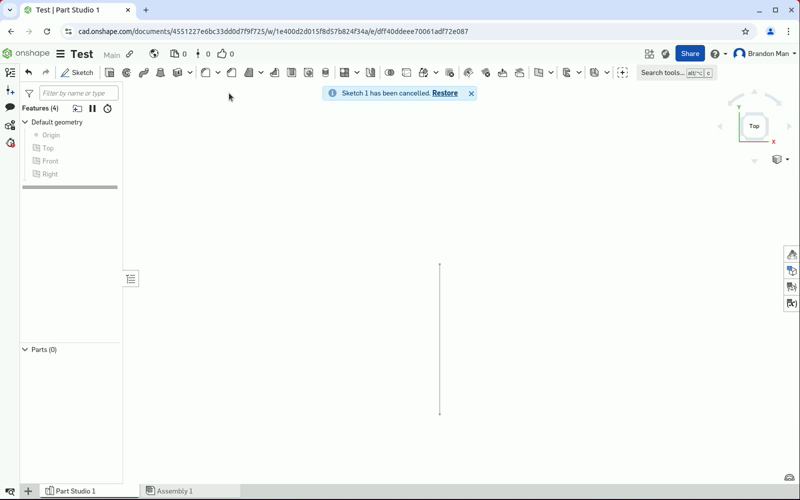
mouse_move(73, 352)
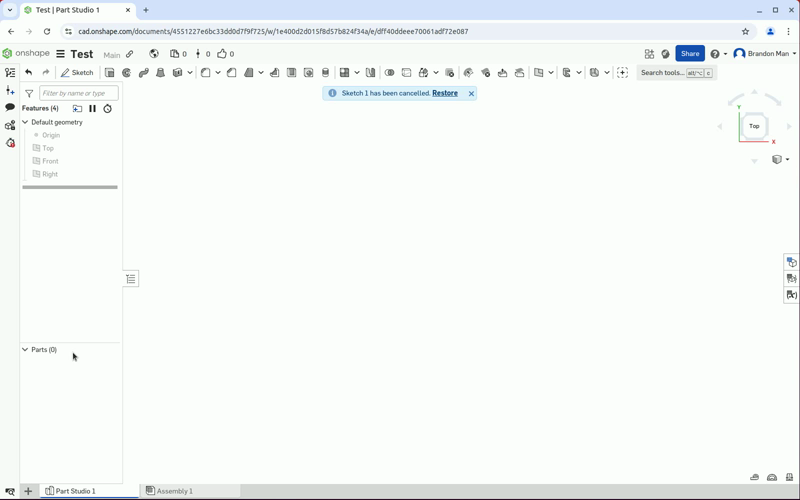
key(y)
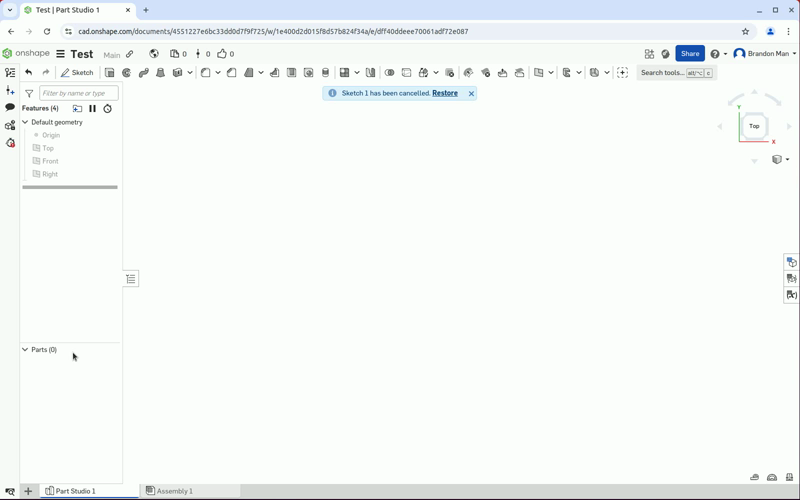
key(shift+p)
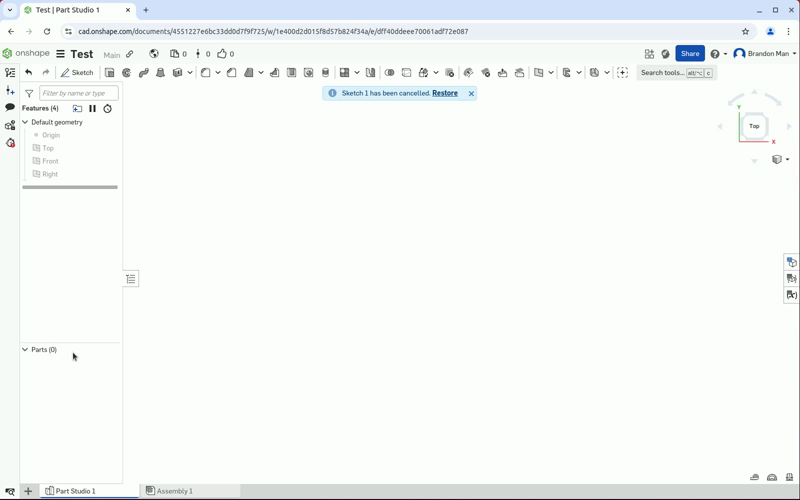
key(space)
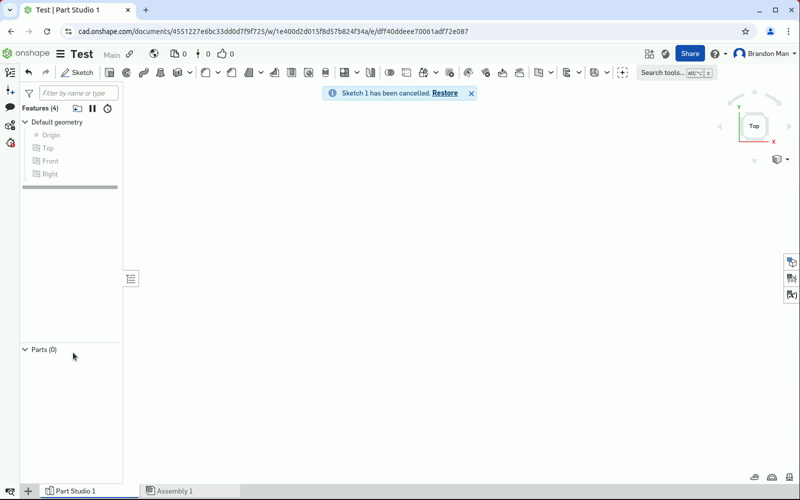
key_down(shift)
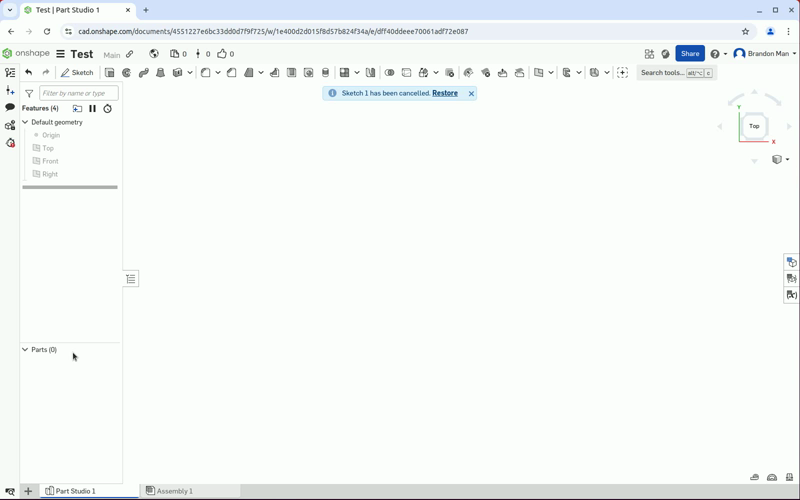
key(up)
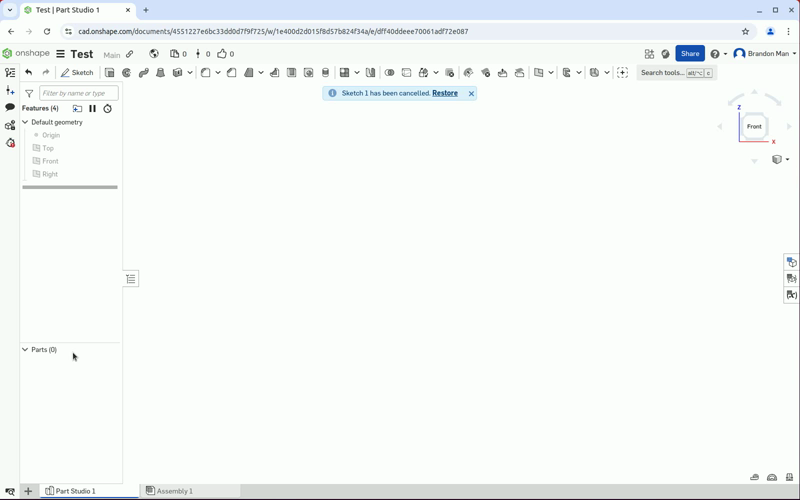
key_up(shift)
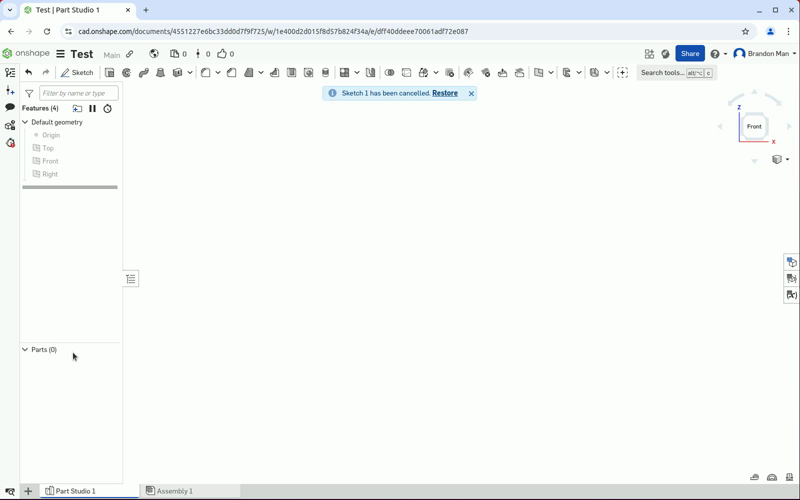
mouse_move(73, 352)
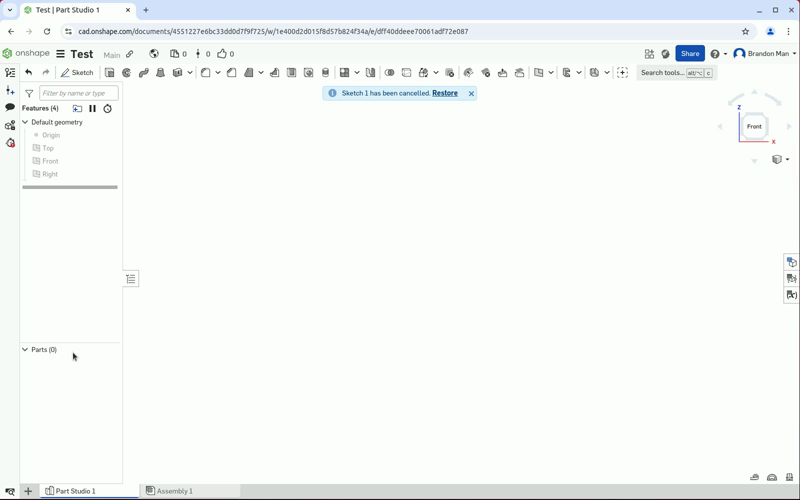
key(shift+y)
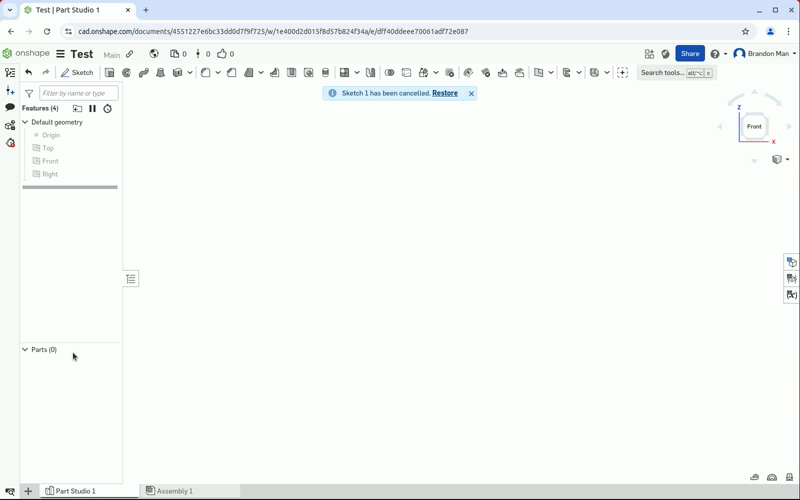
key(shift+s)
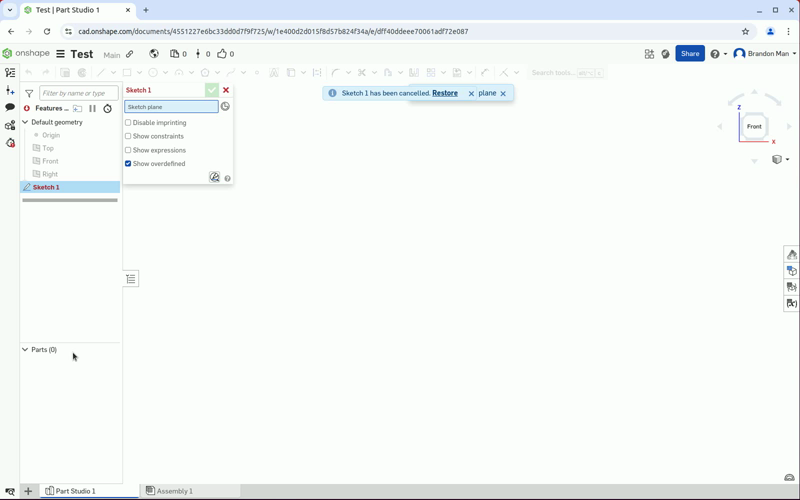
mouse_move(73, 163)
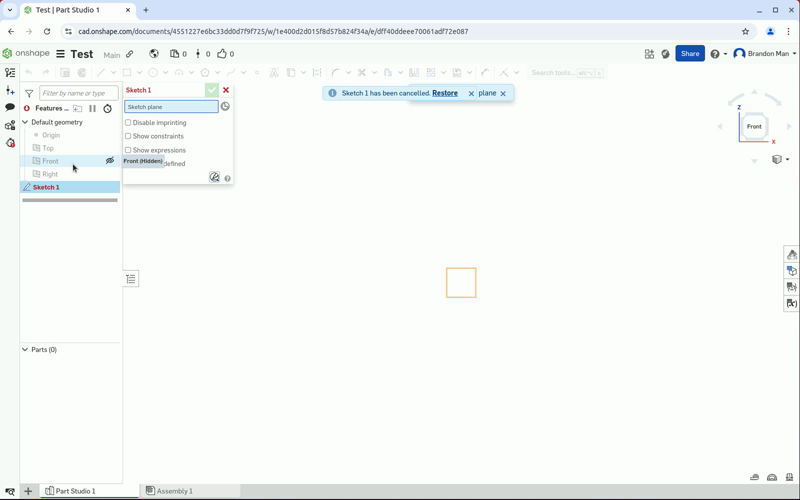
click(73, 163)
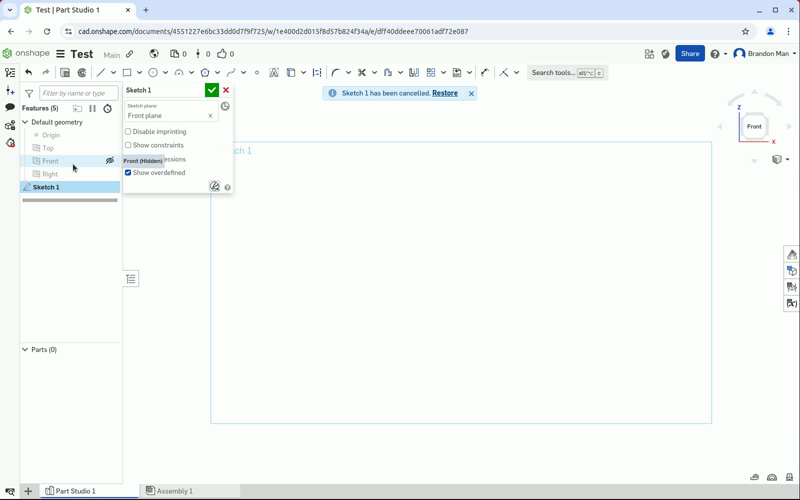
mouse_move(73, 352)
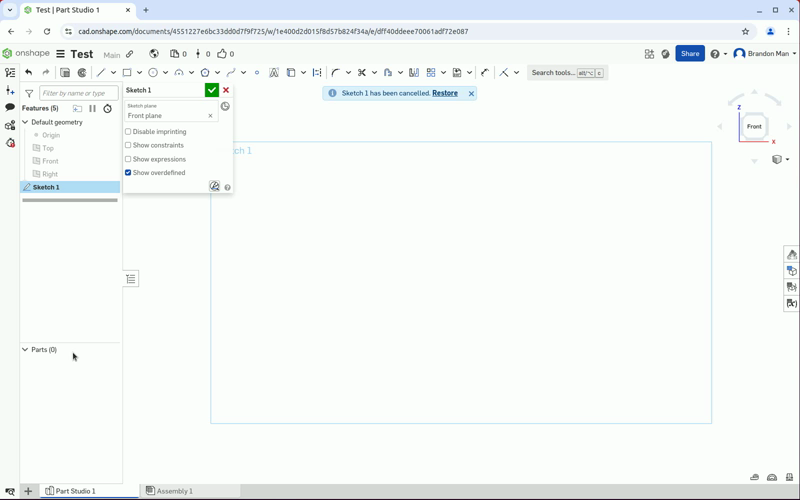
key(y)
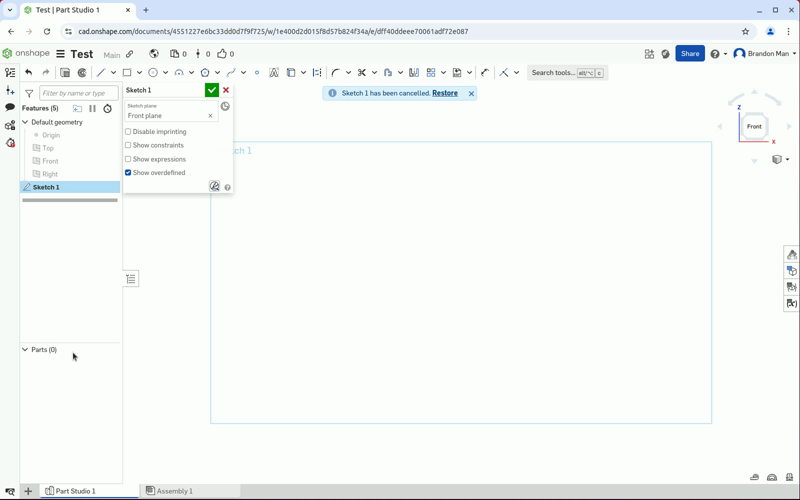
key(l)
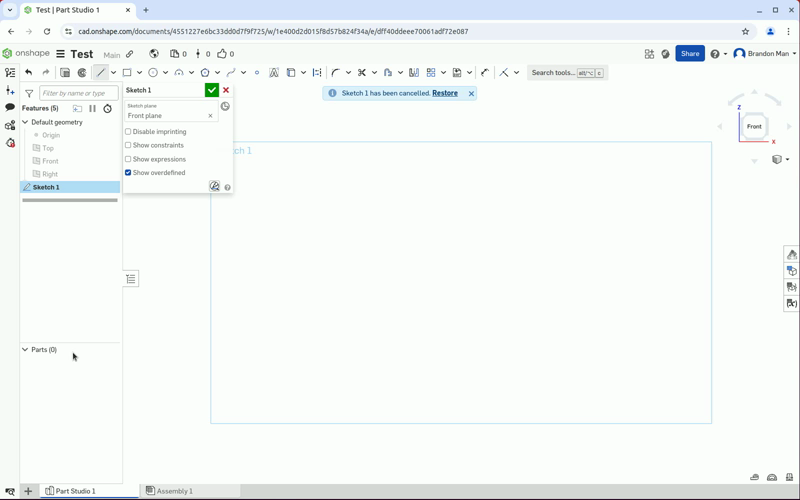
key_down(shift)
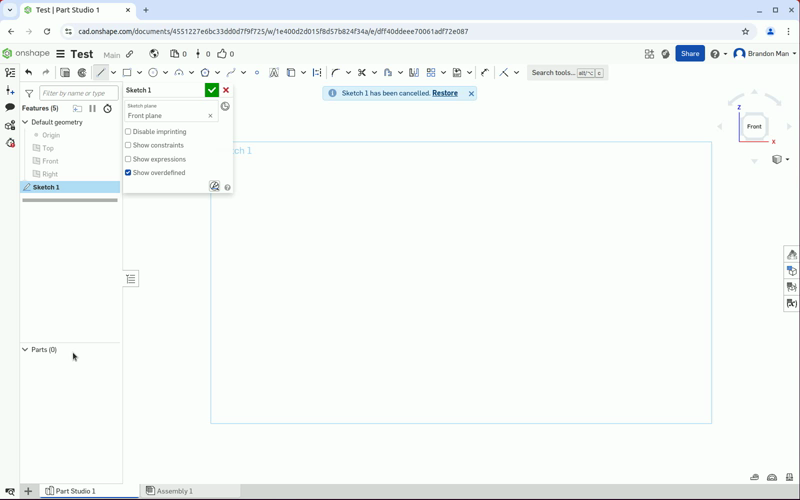
mouse_move(460, 282)
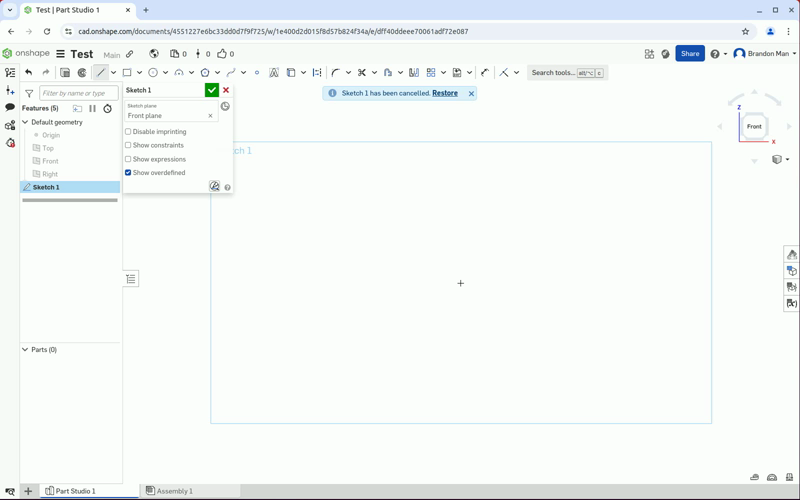
click(460, 282)
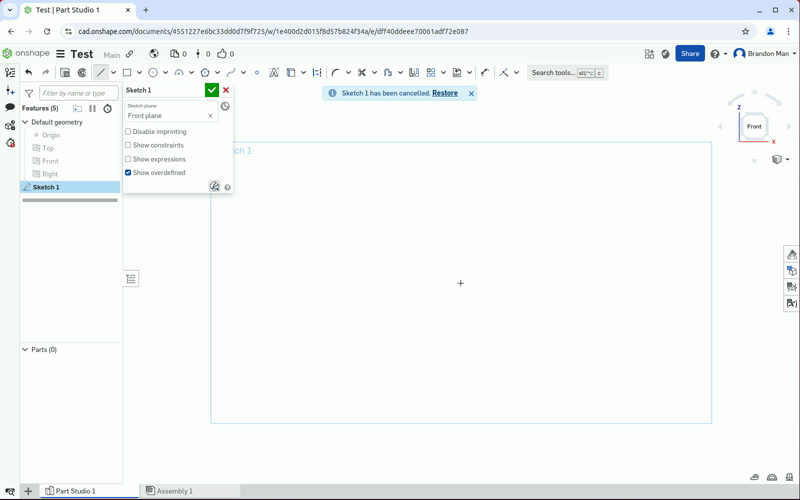
key_up(shift)
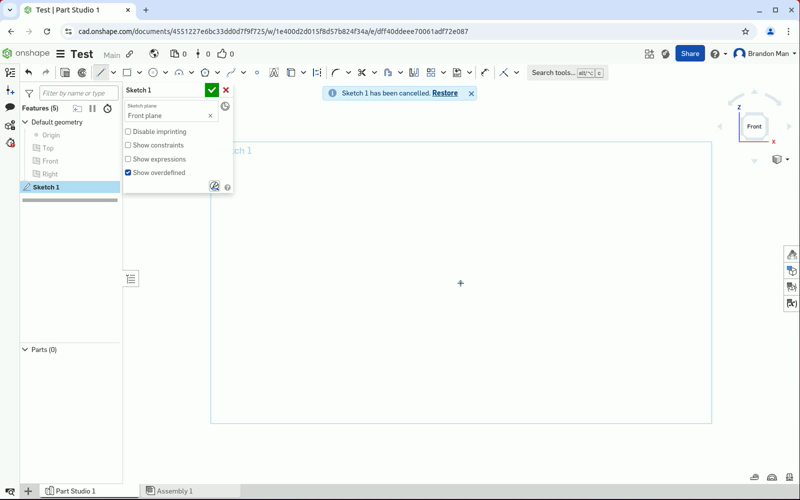
key_down(shift)
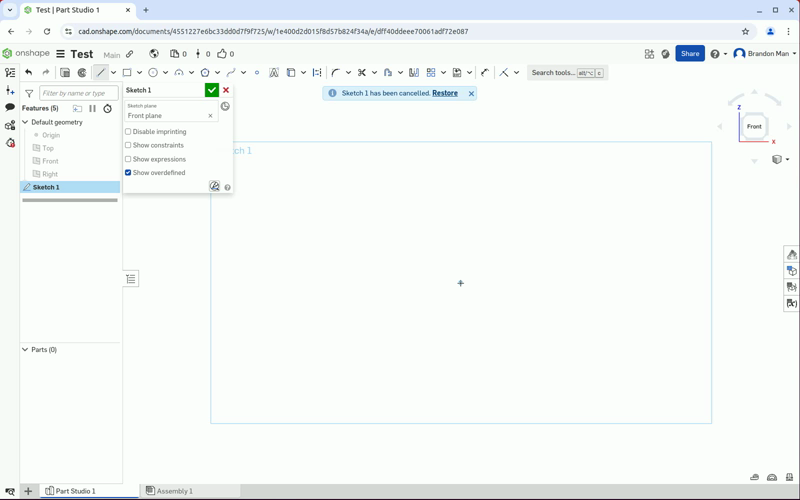
mouse_move(573, 282)
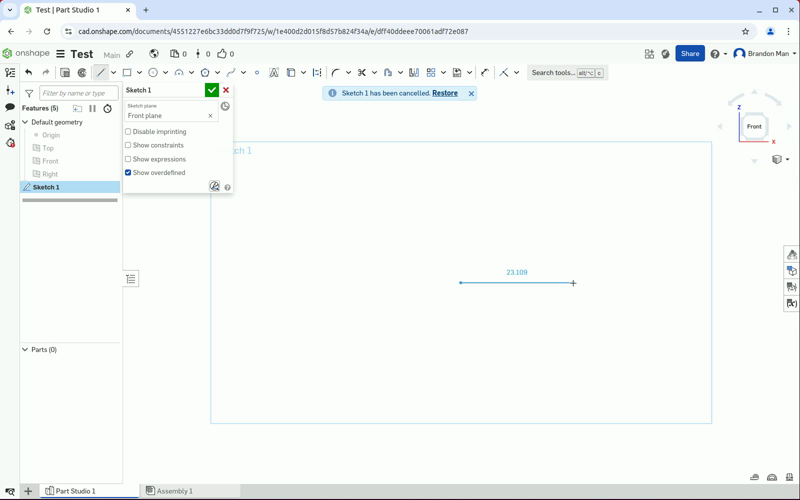
click(573, 282)
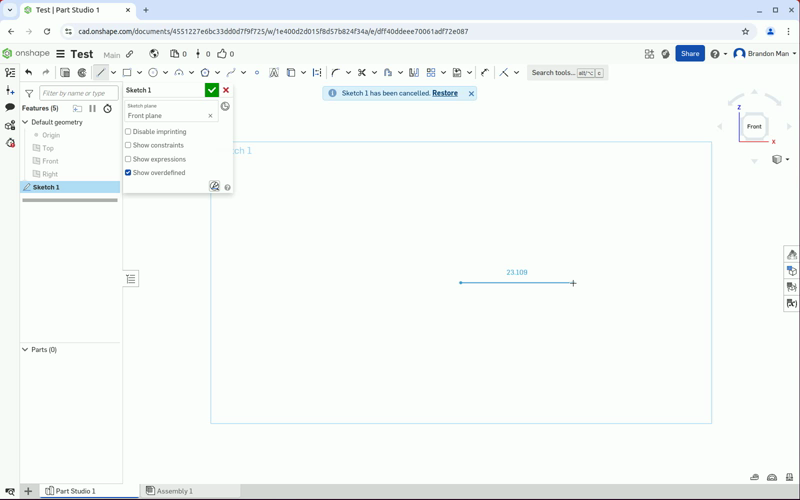
key_up(shift)
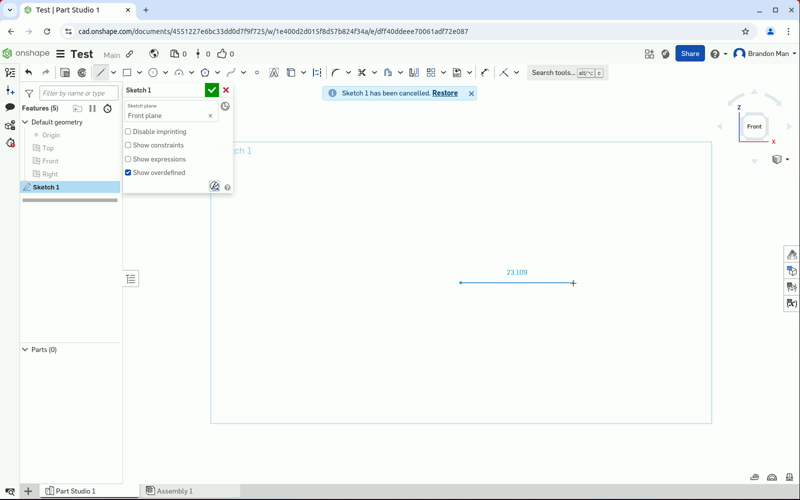
key_down(shift)
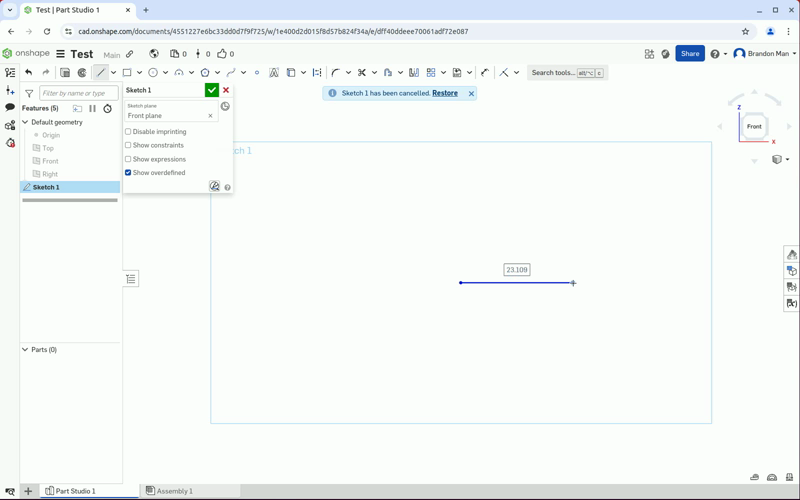
mouse_move(573, 208)
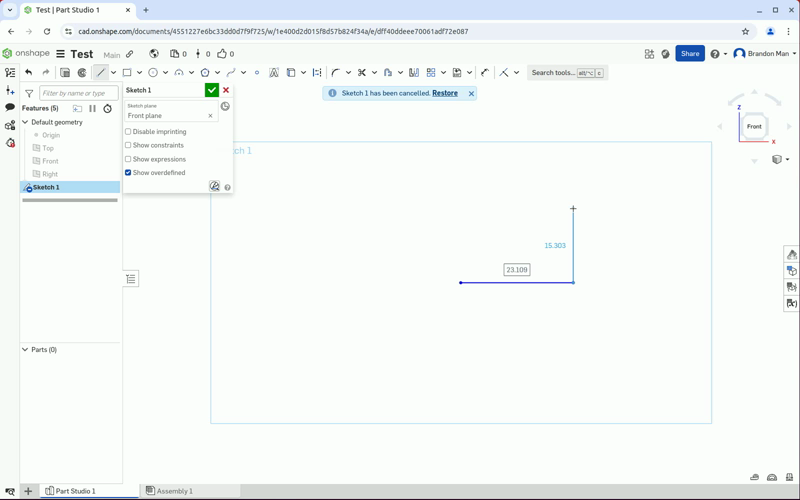
click(573, 208)
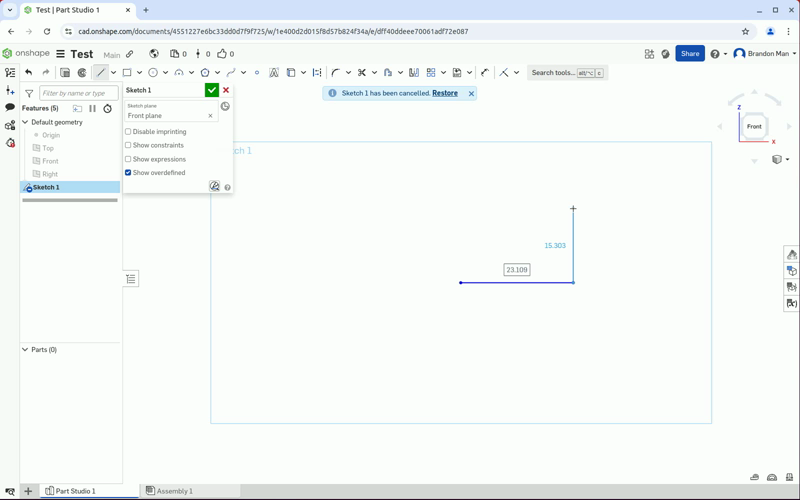
key_up(shift)
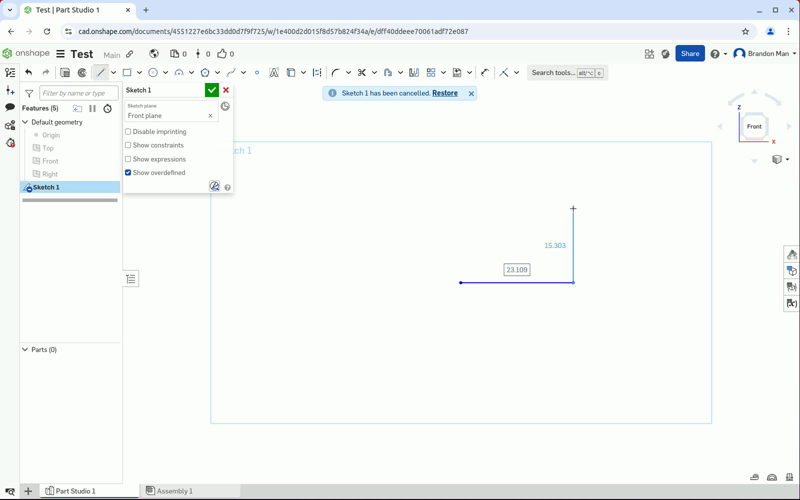
key_down(shift)
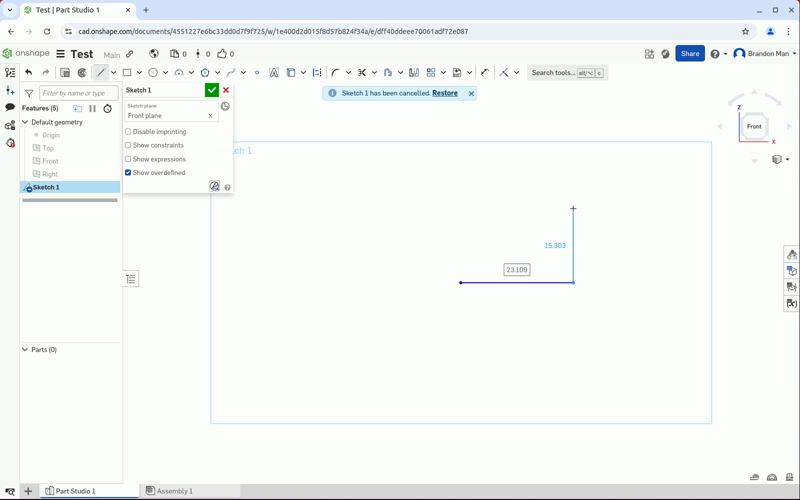
mouse_move(460, 208)
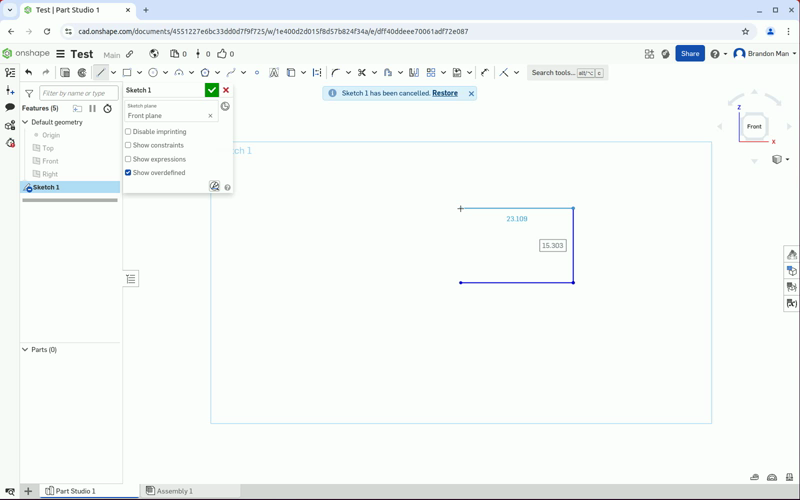
click(460, 208)
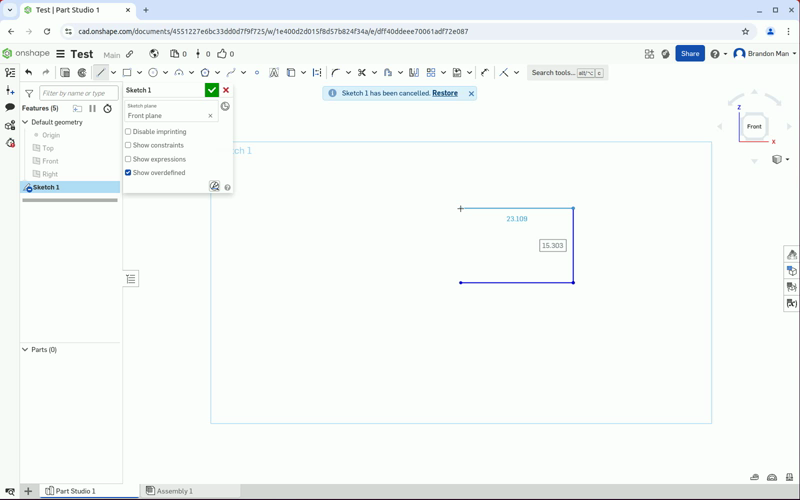
key_up(shift)
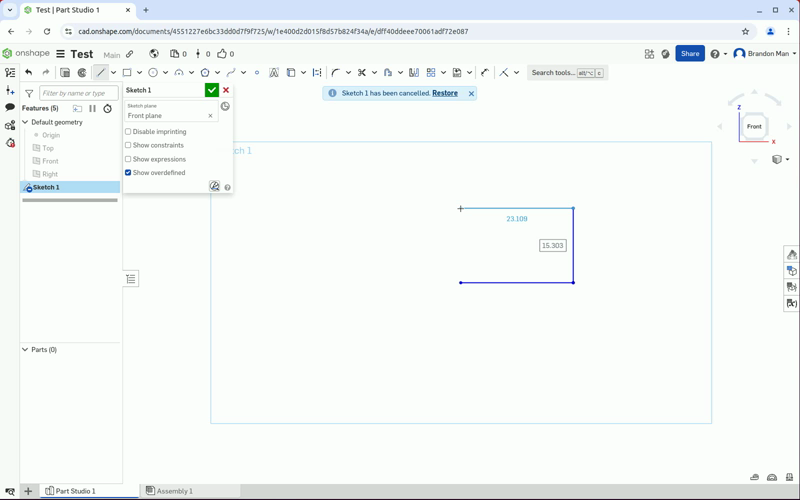
key_down(shift)
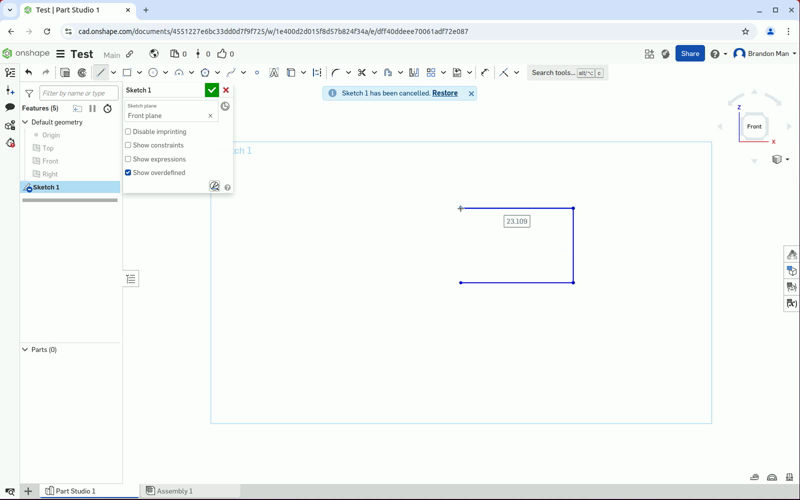
mouse_move(460, 282)
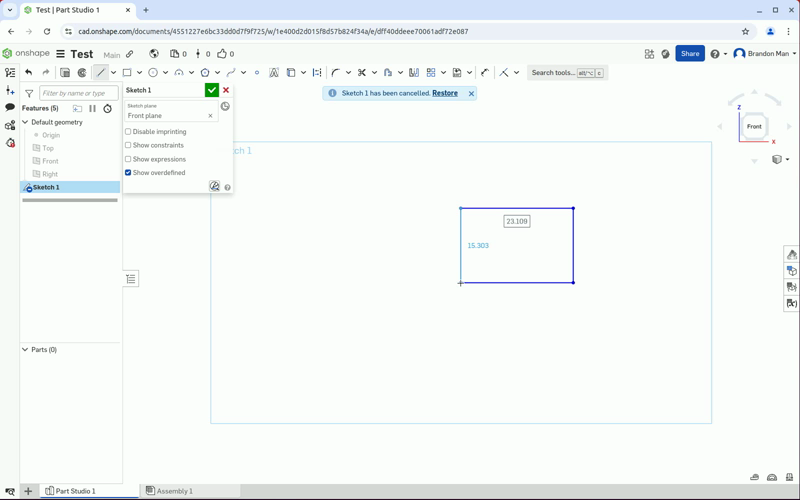
key_up(shift)
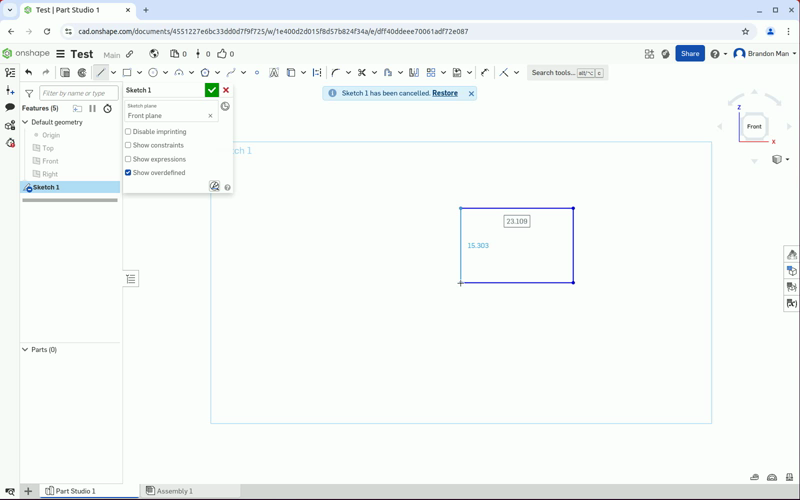
click(460, 282)
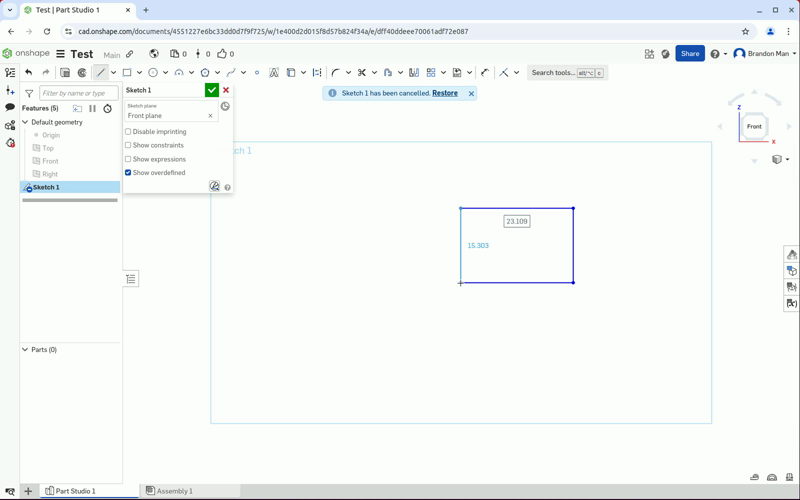
key(esc)
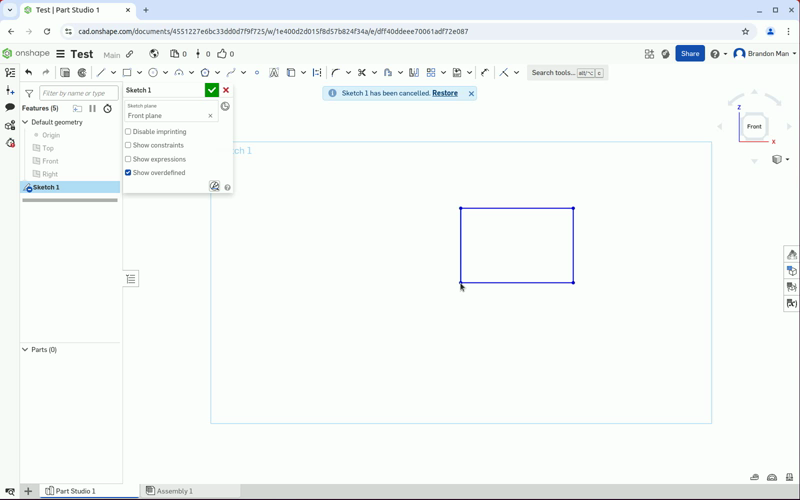
mouse_move(467, 250)
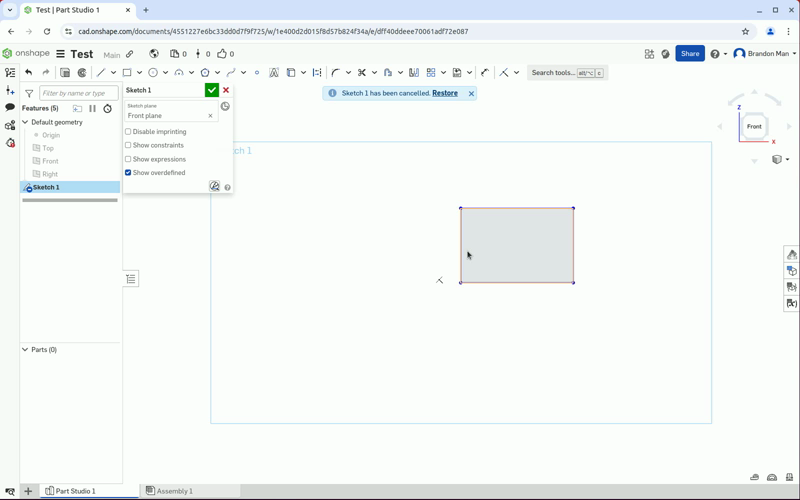
click(467, 250)
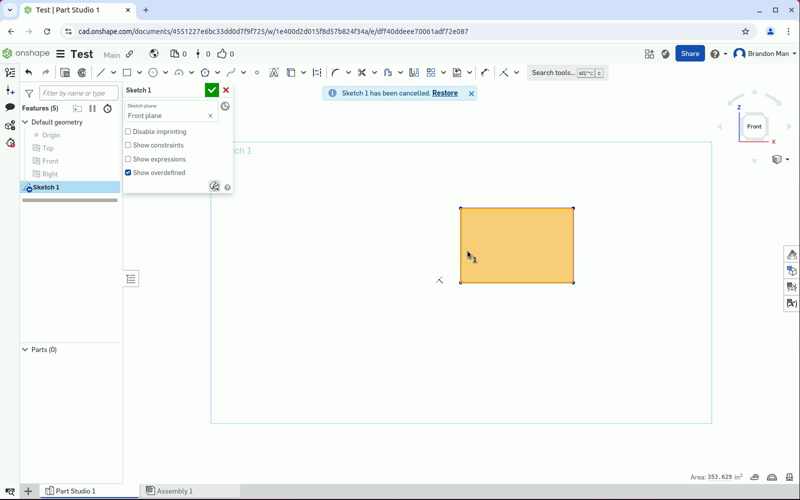
mouse_move(73, 352)
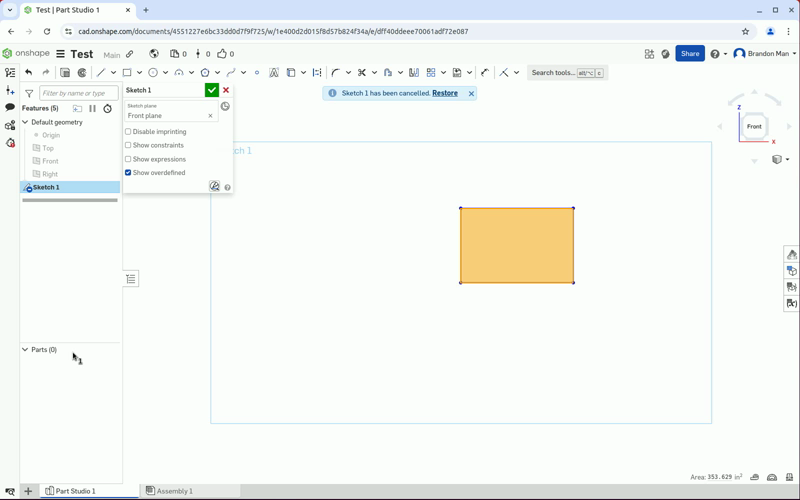
key(shift+y)
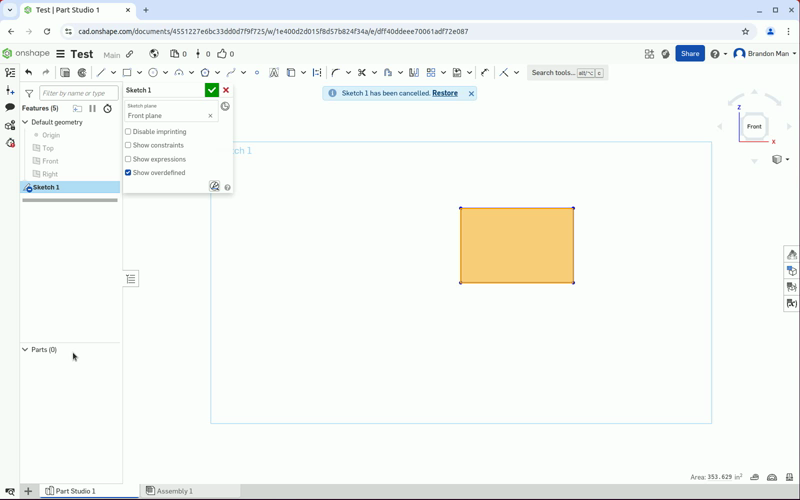
key(shift+e)
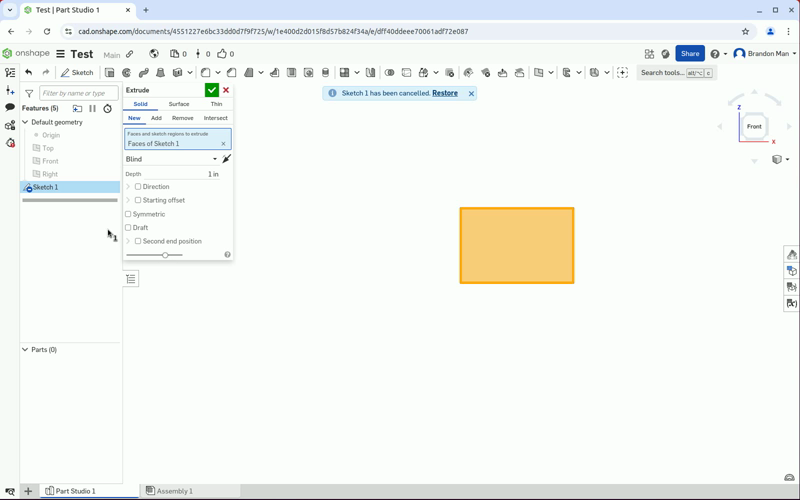
mouse_move(143, 106)
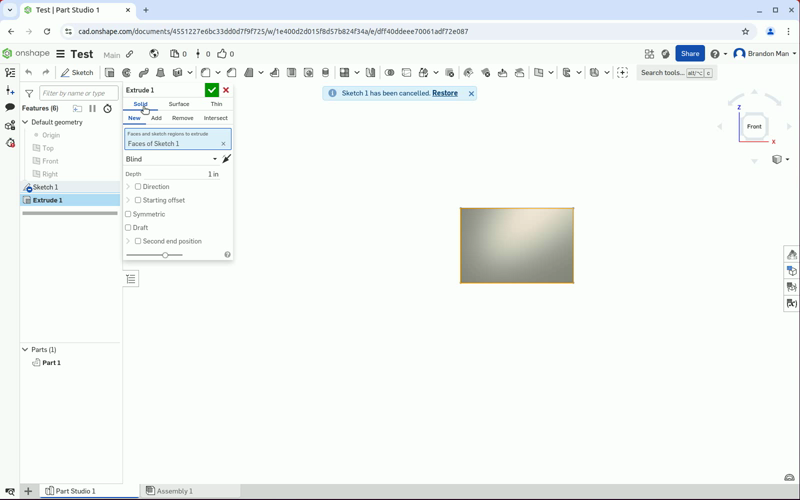
click(143, 106)
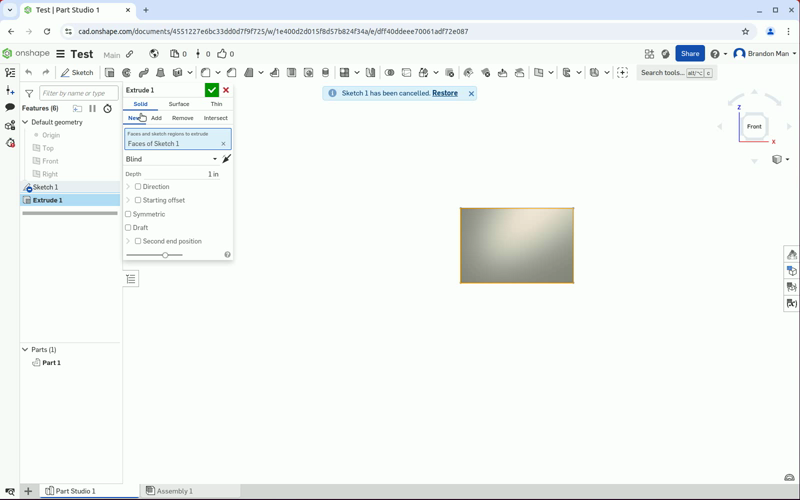
mouse_move(137, 120)
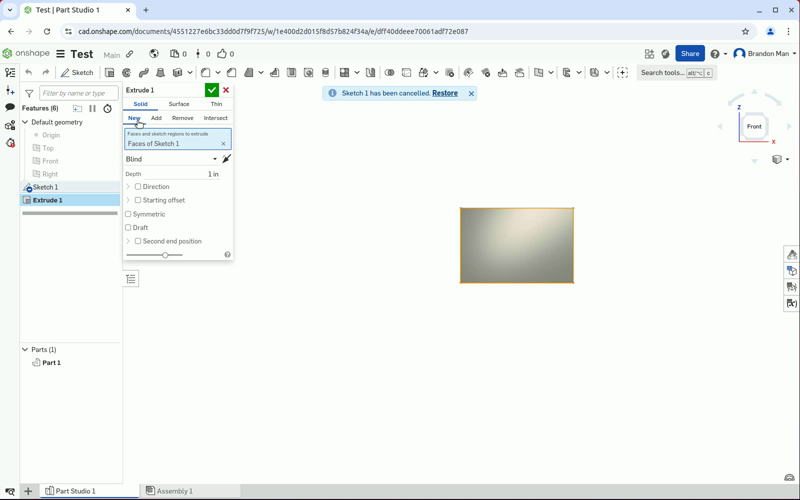
click(137, 120)
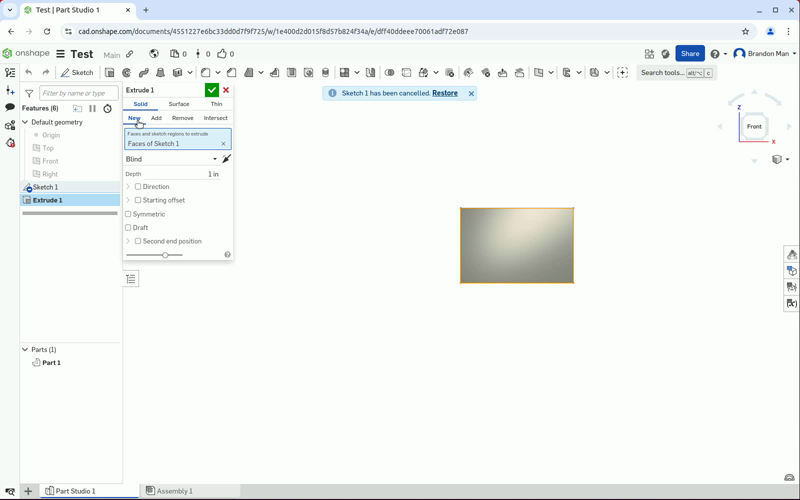
key(tab, 4)
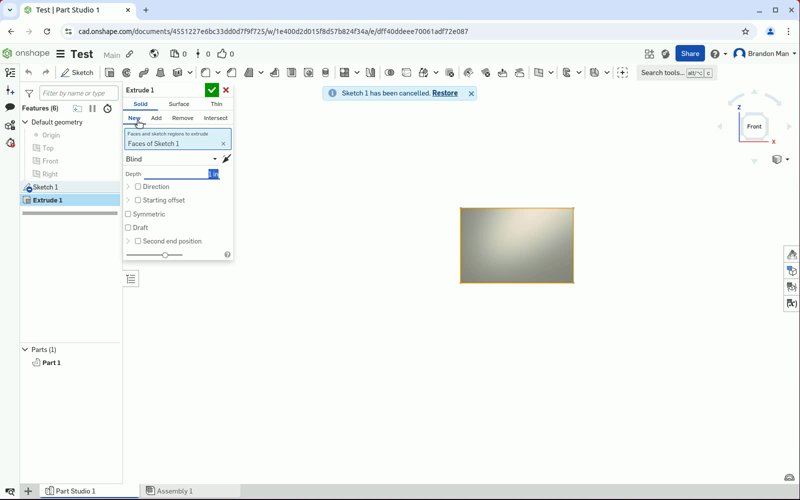
text(15.406)
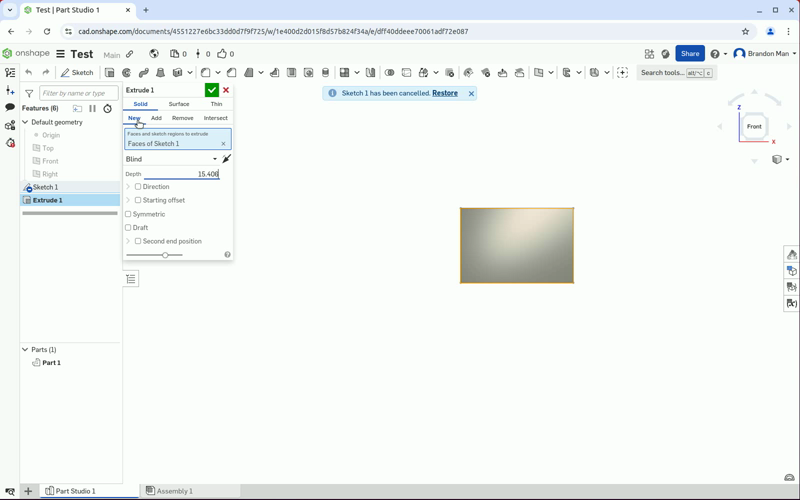
key(tab, 3)
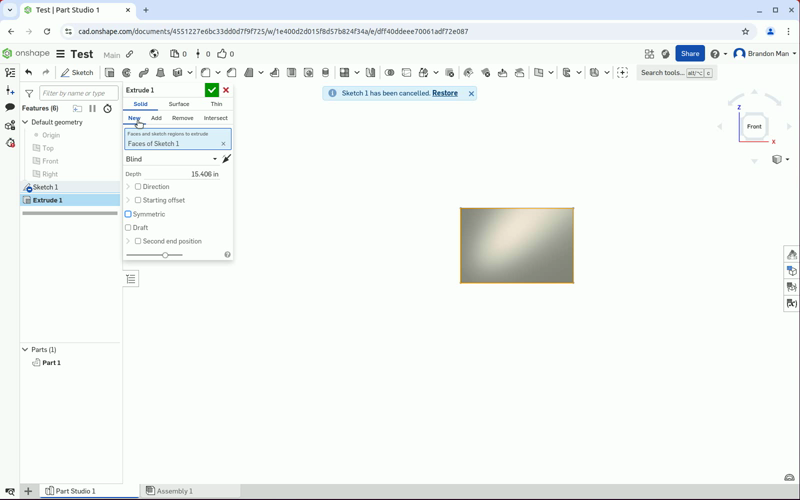
key(space)
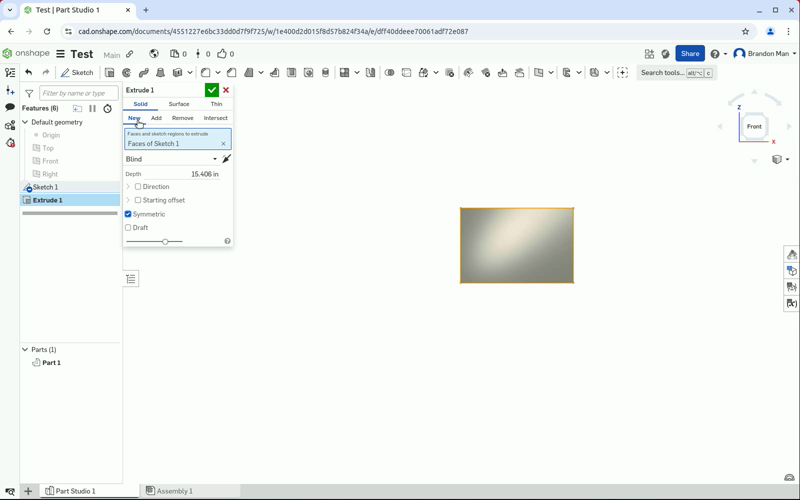
key(enter)
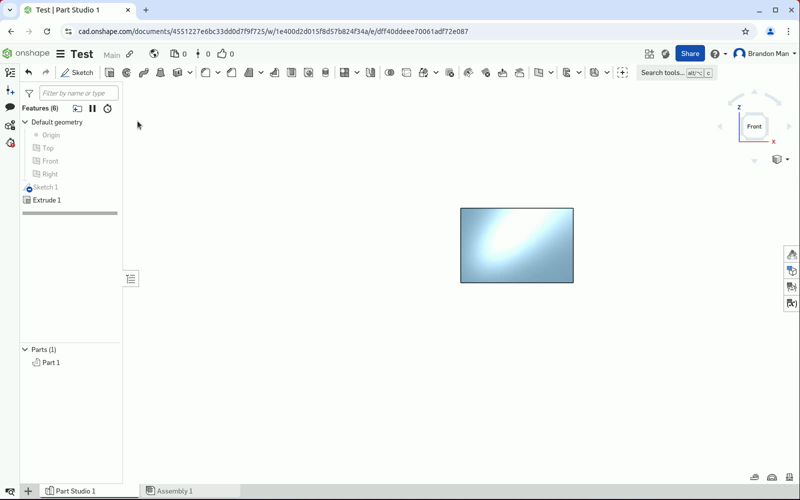
key(shift+h)
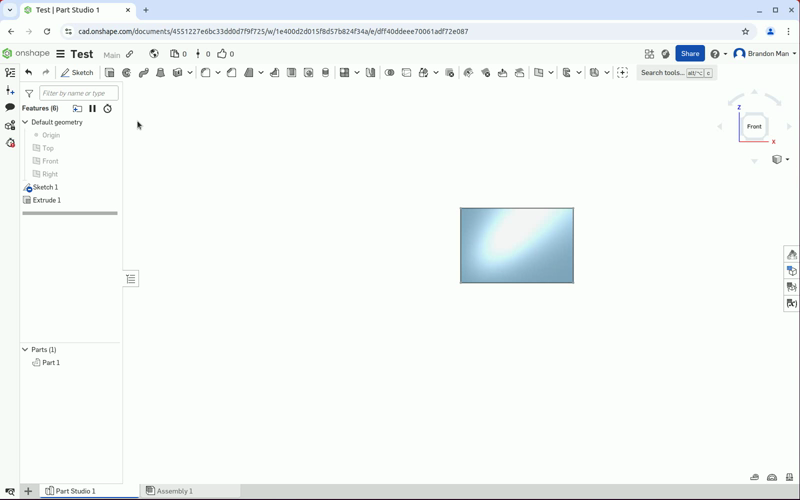
key(shift+h)
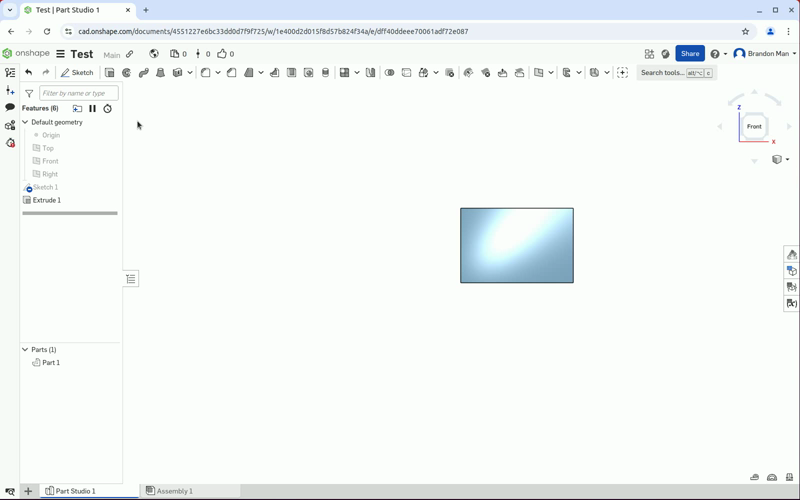
mouse_move(73, 189)
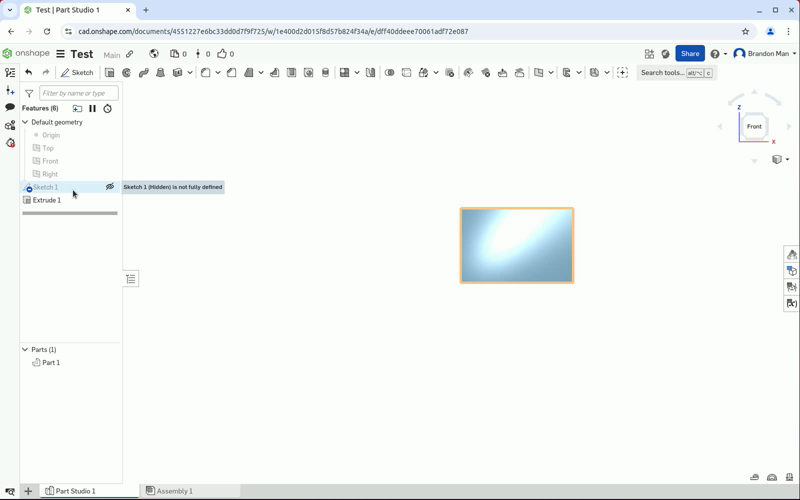
click(73, 189)
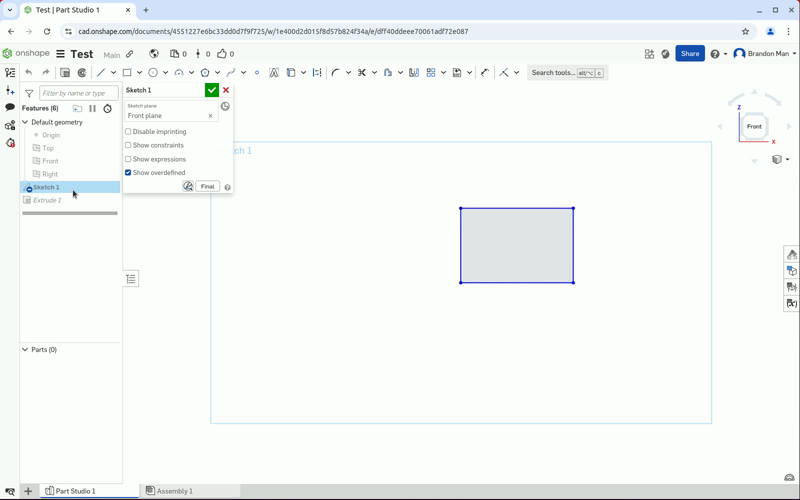
mouse_move(229, 92)
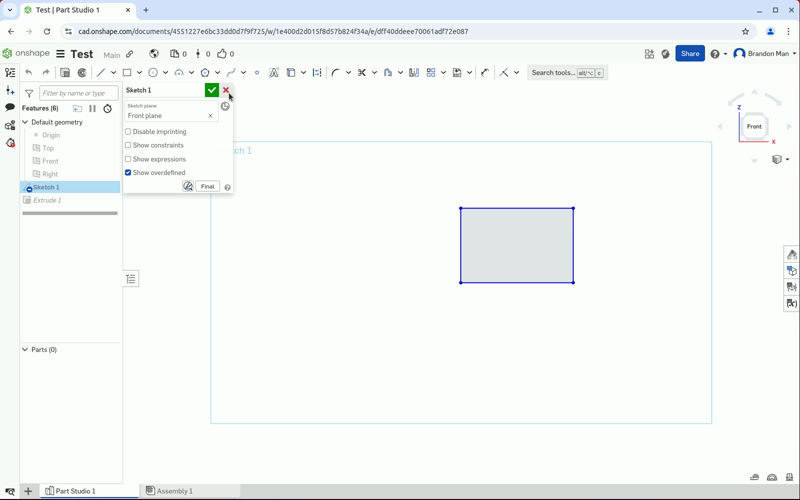
click(229, 92)
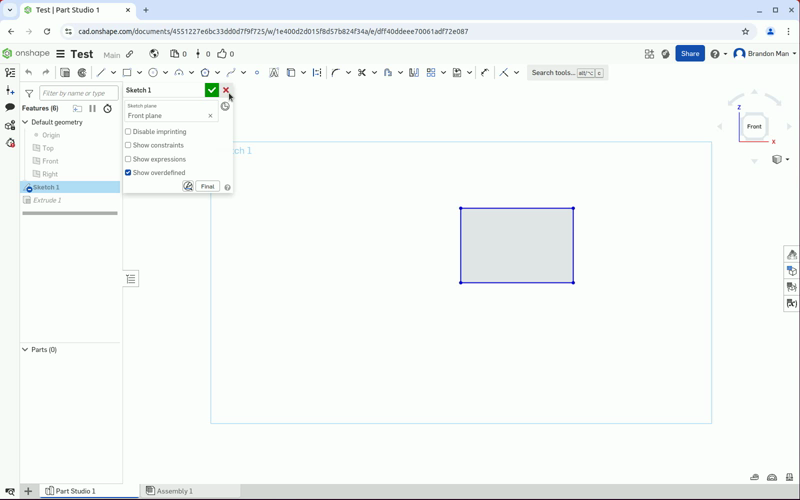
key(shift+s)
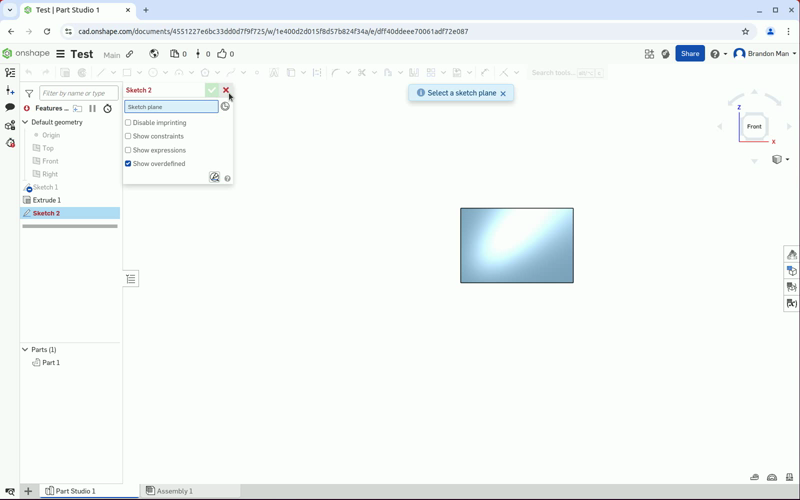
mouse_move(73, 163)
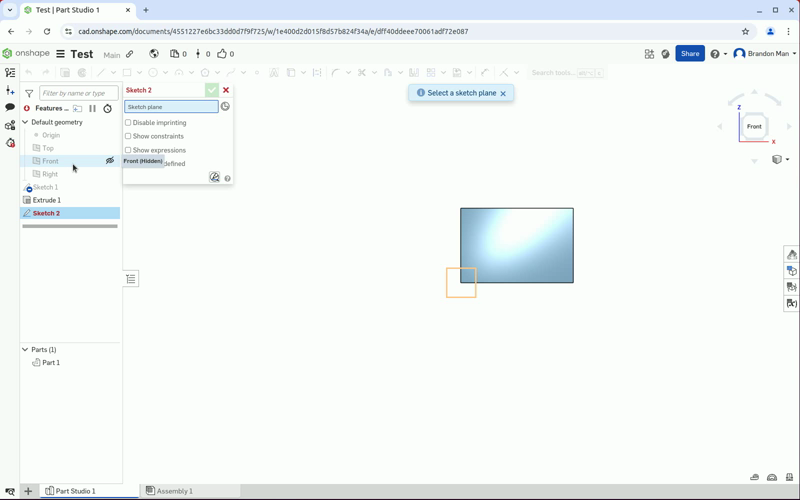
click(73, 163)
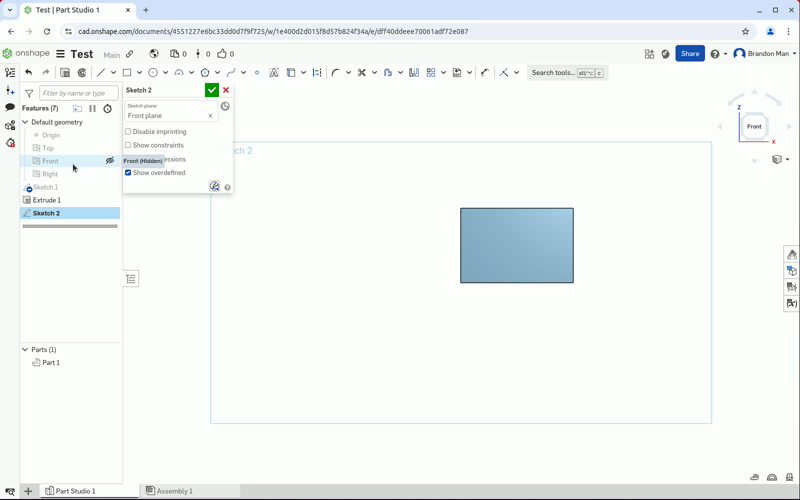
mouse_move(73, 352)
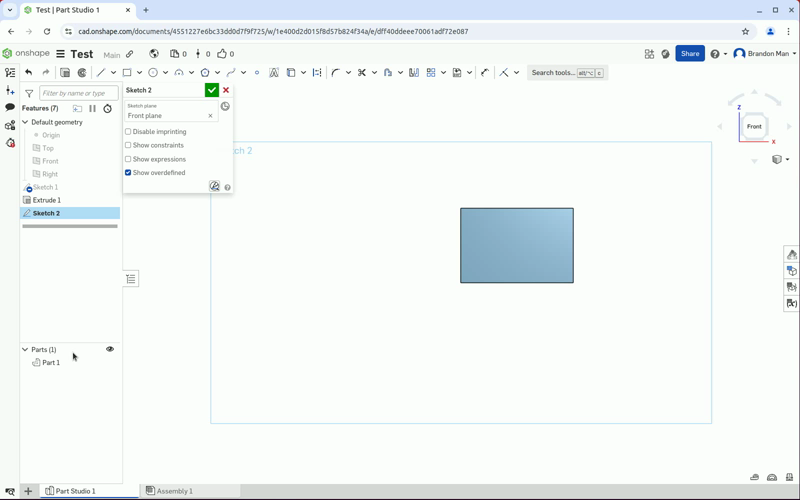
key(y)
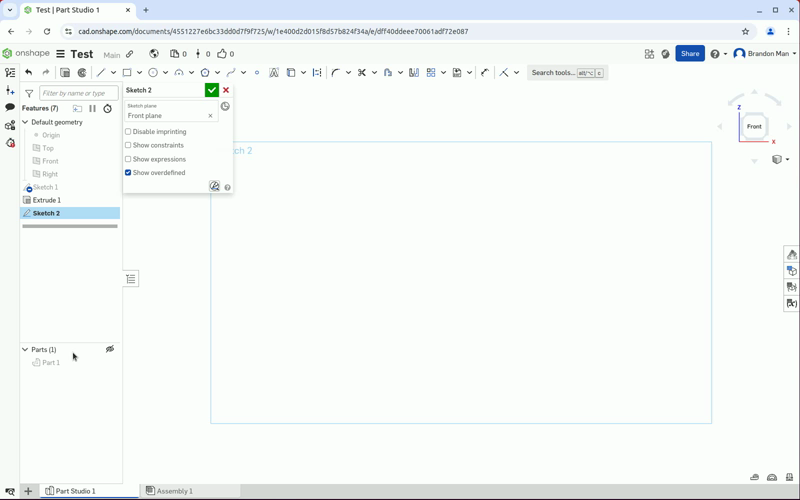
key(l)
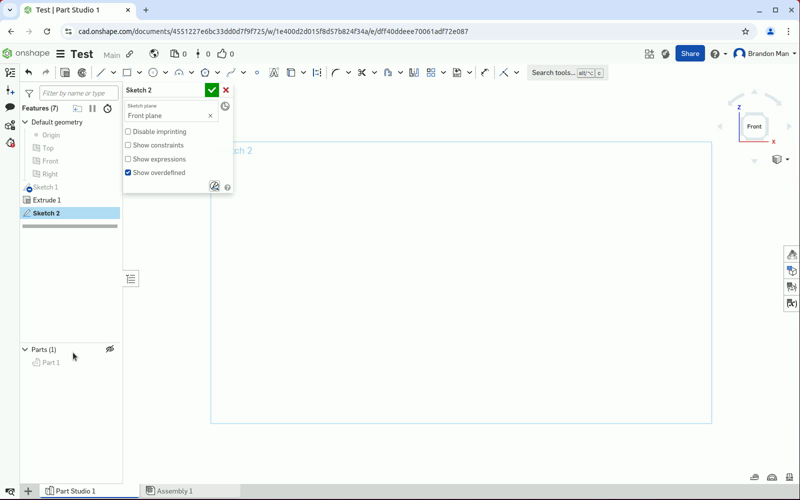
key_down(shift)
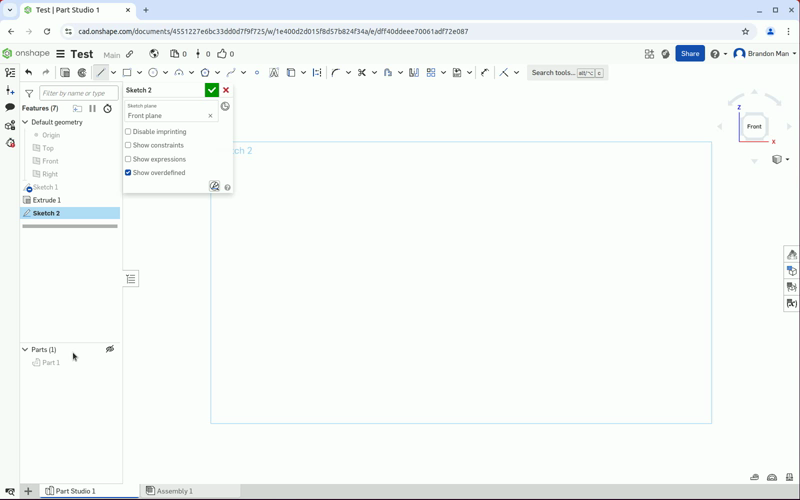
mouse_move(516, 207)
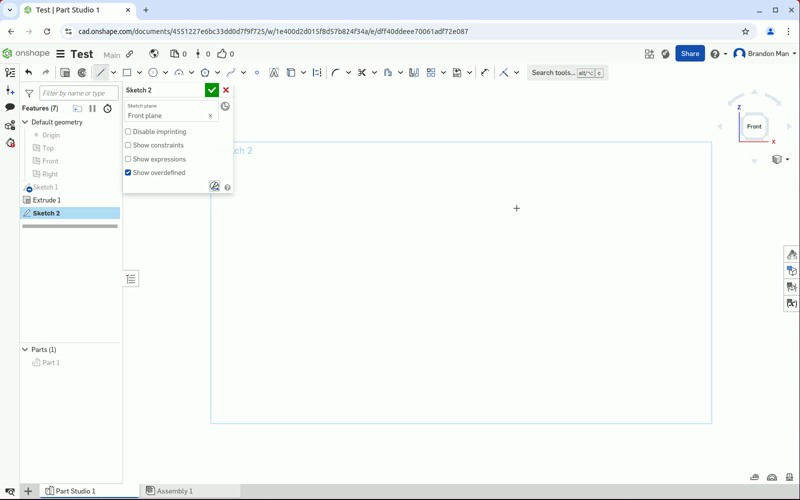
click(516, 207)
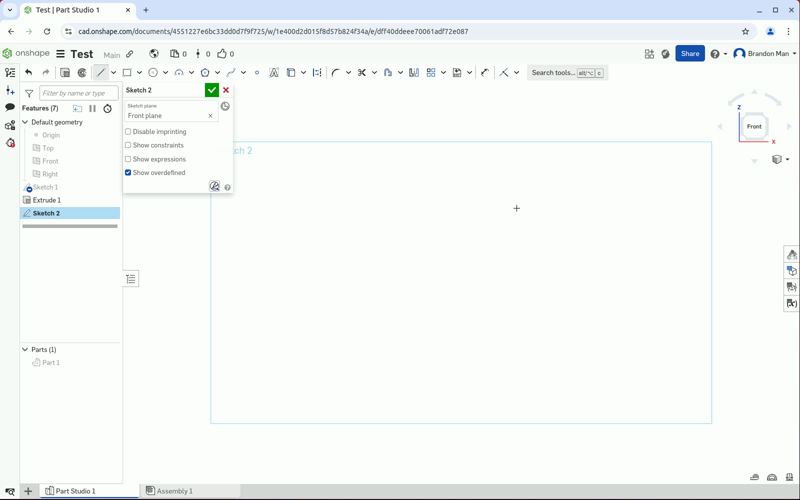
key_up(shift)
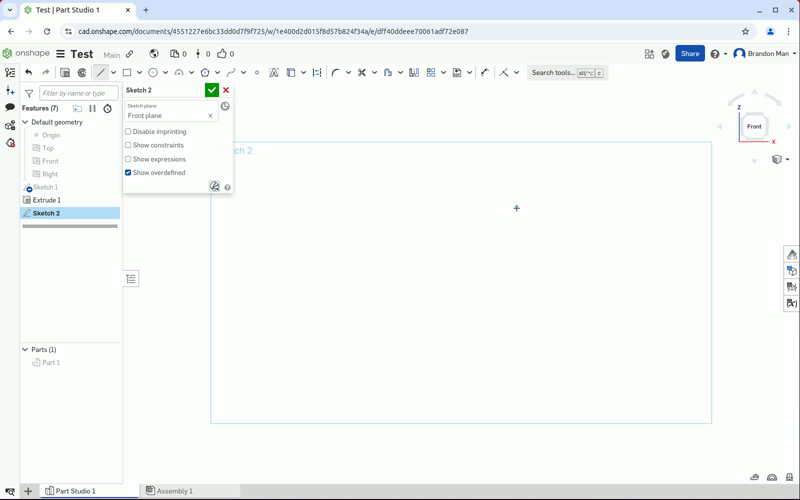
key_down(shift)
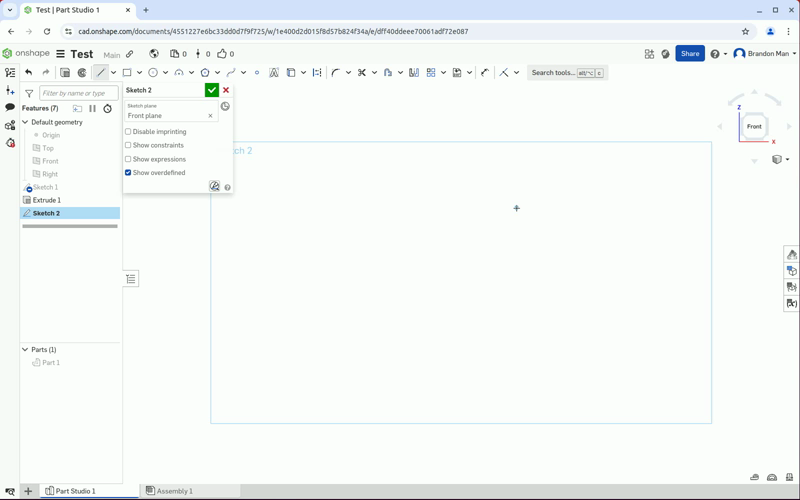
mouse_move(573, 264)
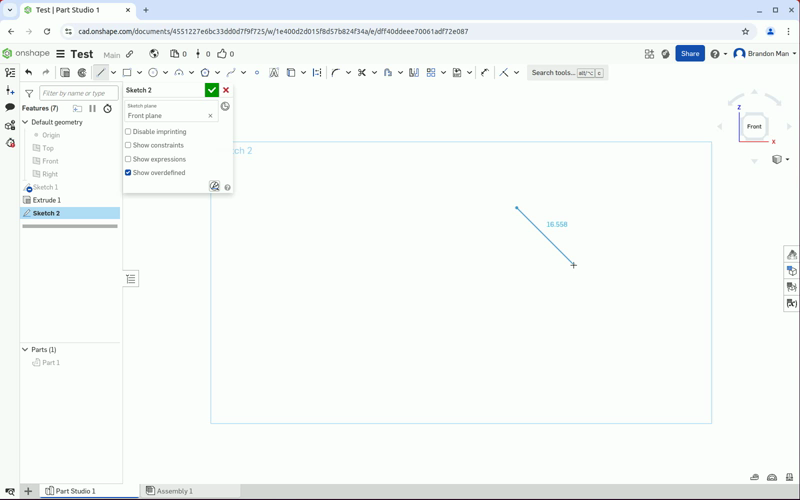
click(573, 264)
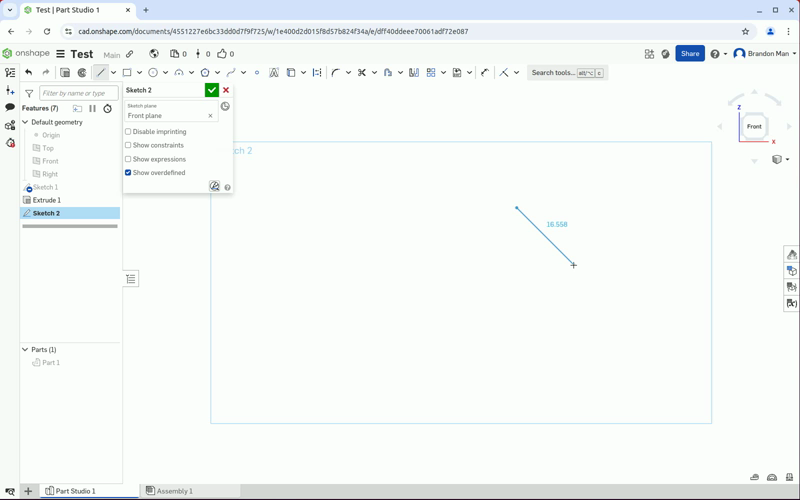
key_up(shift)
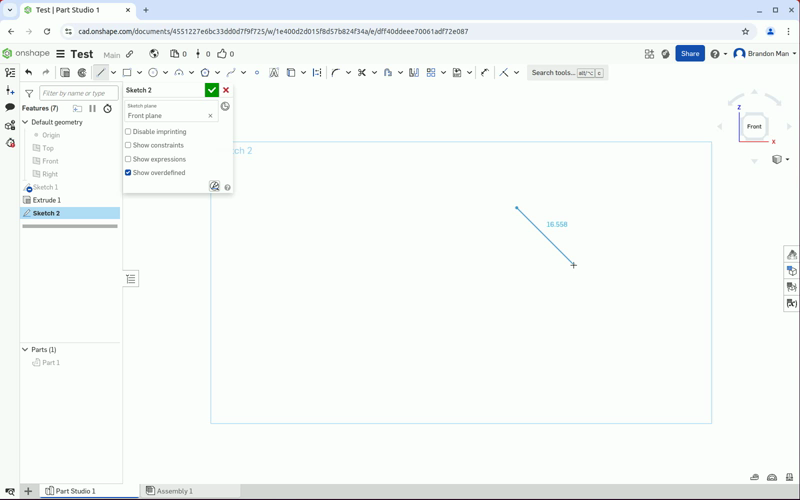
key_down(shift)
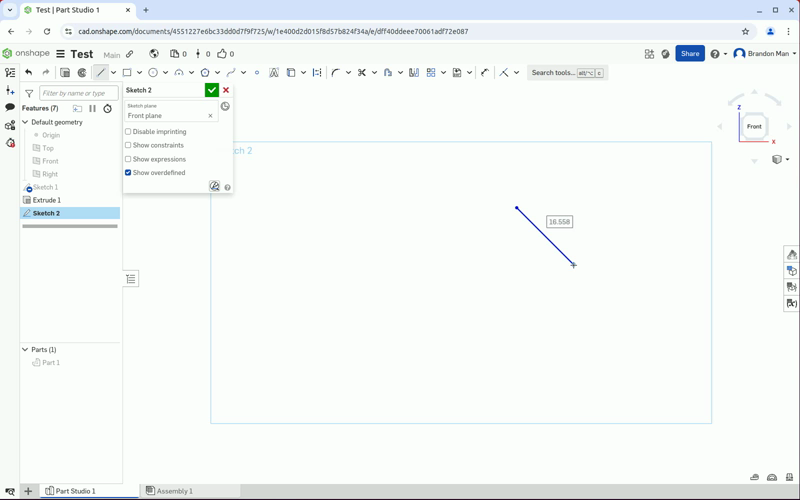
mouse_move(589, 264)
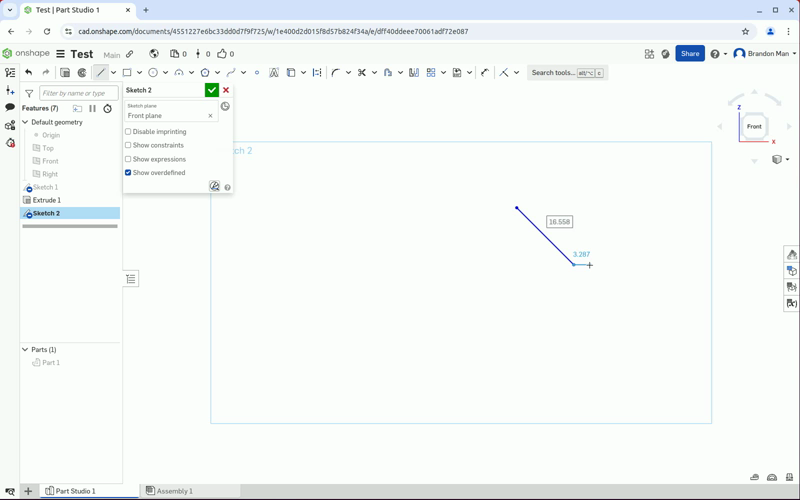
mouse_move(573, 207)
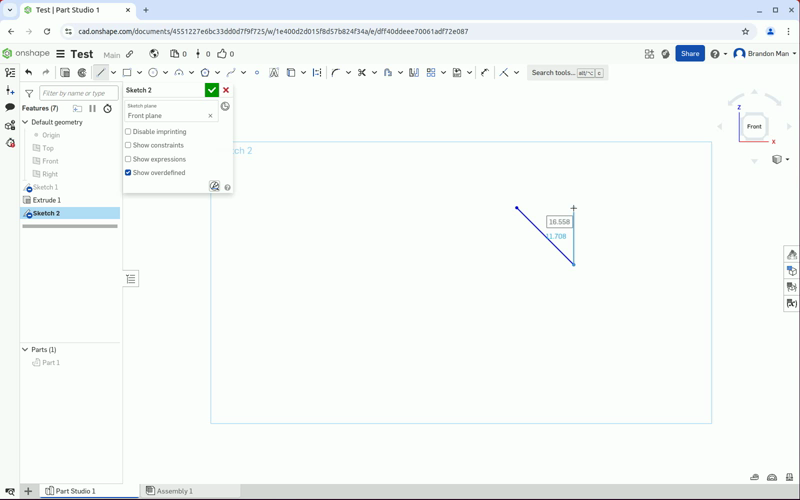
click(573, 207)
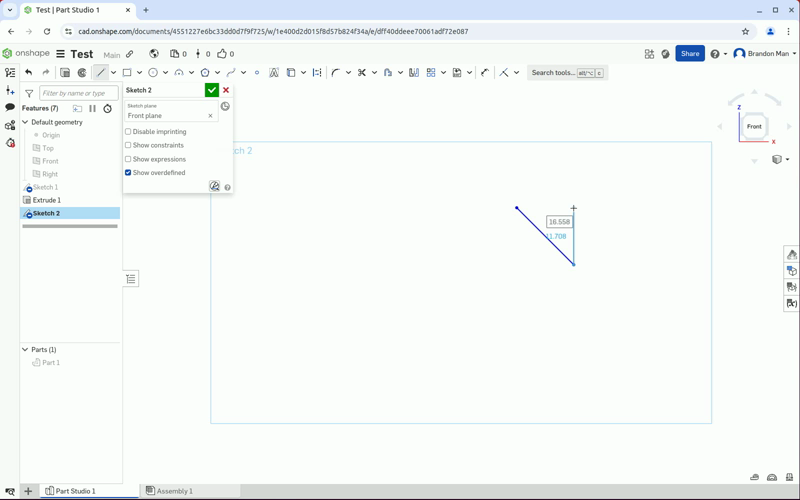
key_up(shift)
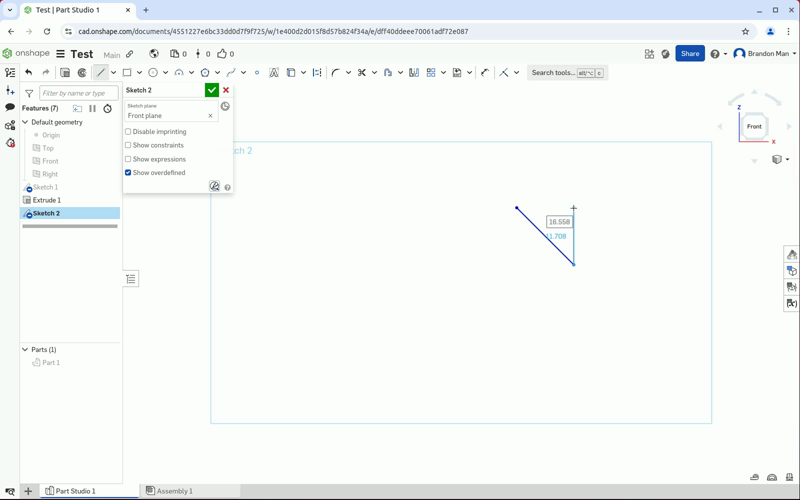
mouse_move(589, 207)
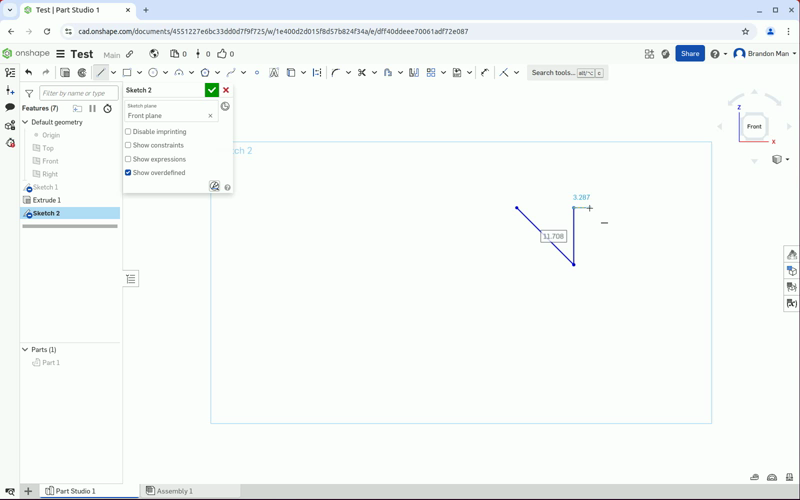
key_down(shift)
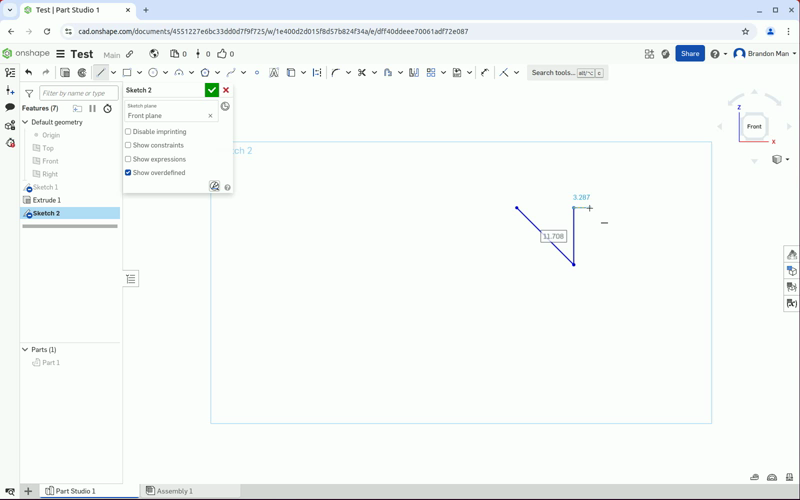
mouse_move(516, 207)
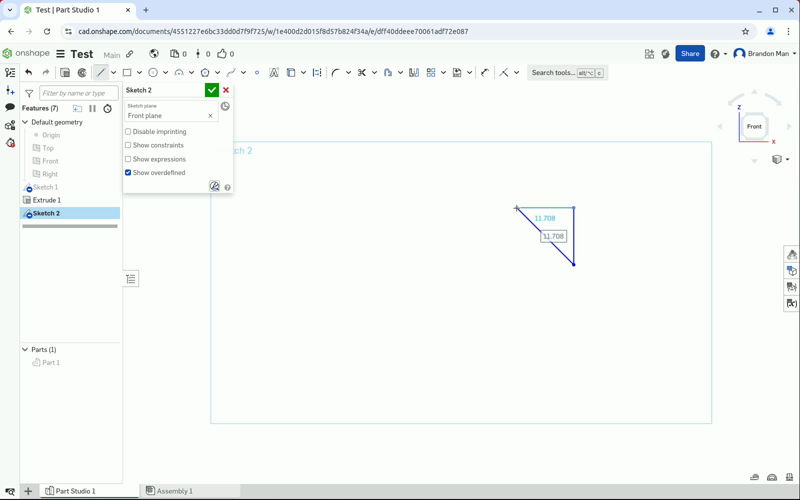
key_up(shift)
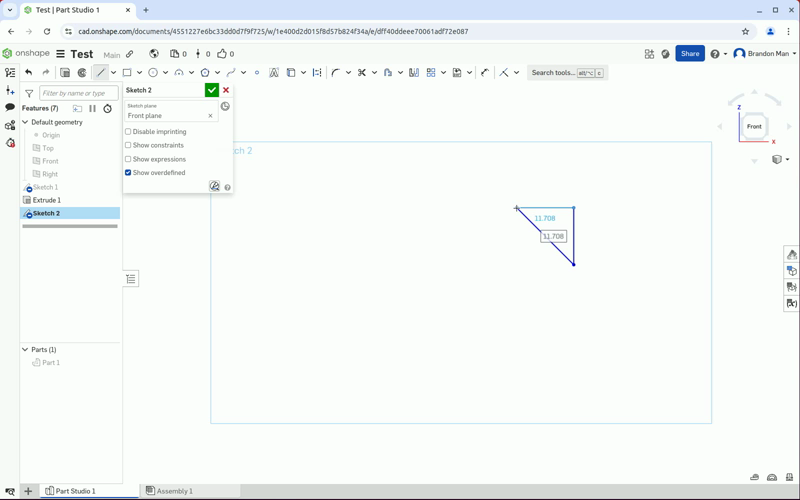
click(516, 207)
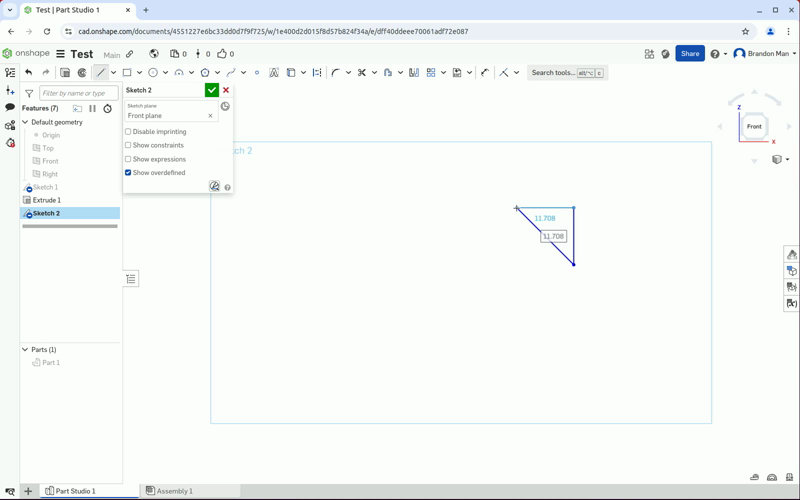
key(esc)
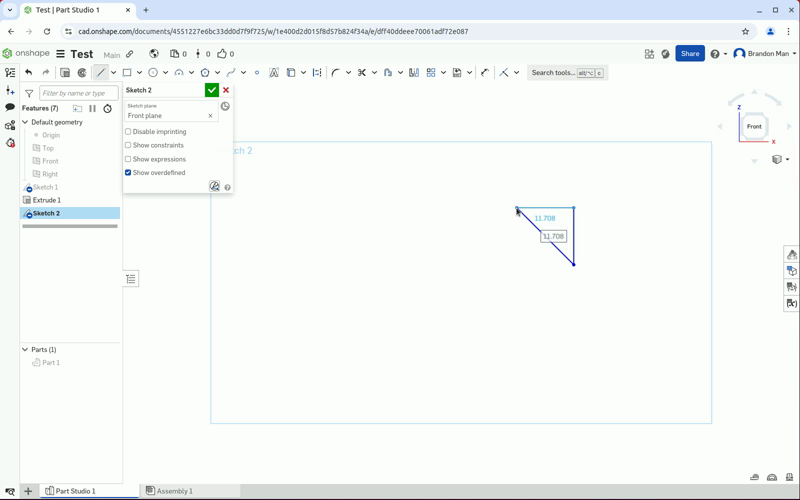
mouse_move(561, 211)
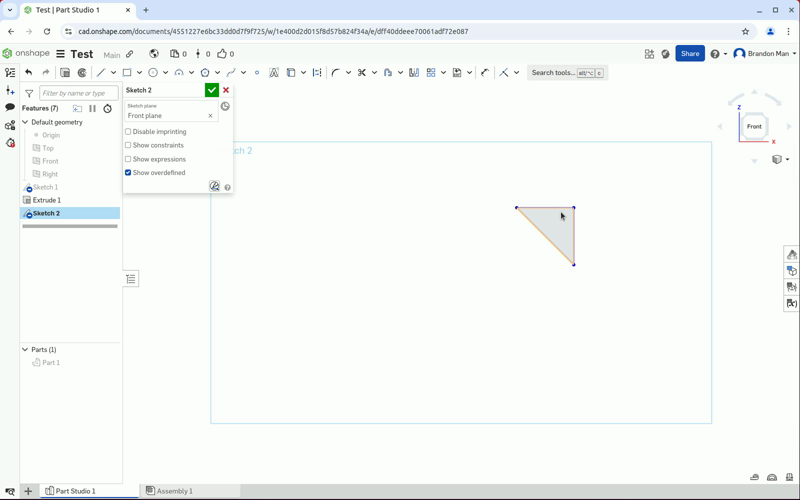
scroll(6)
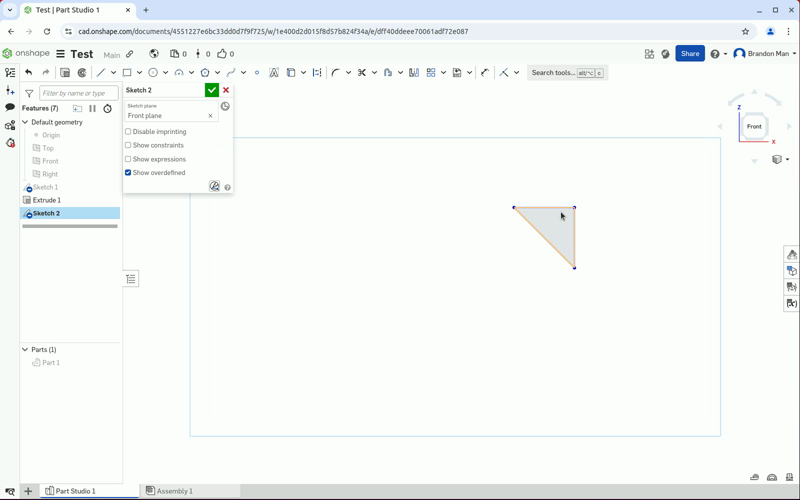
scroll(6)
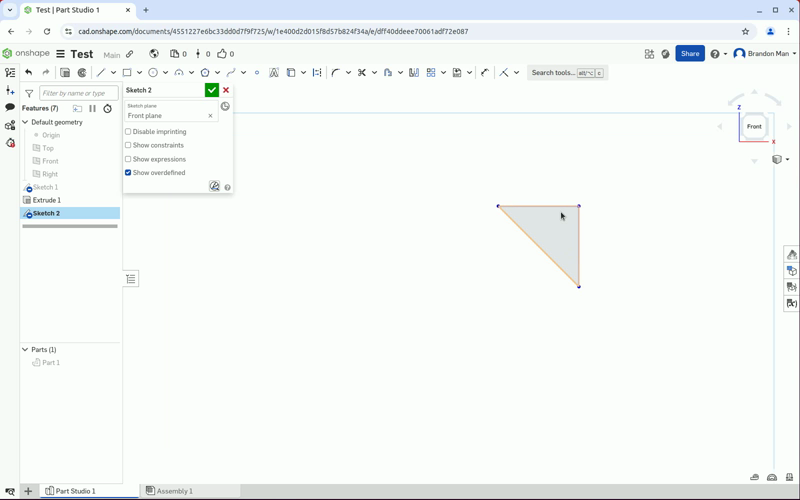
scroll(6)
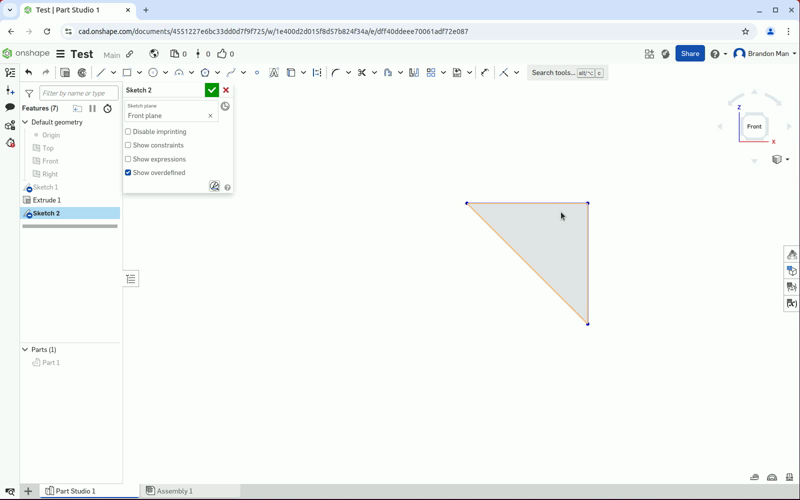
scroll(6)
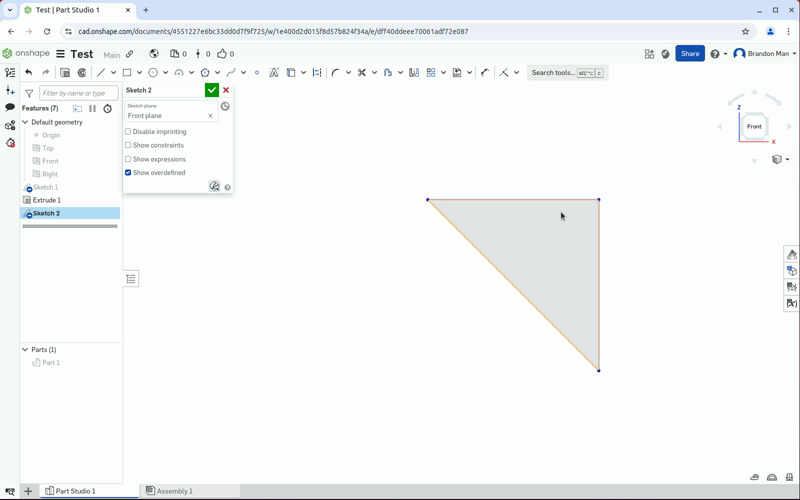
scroll(6)
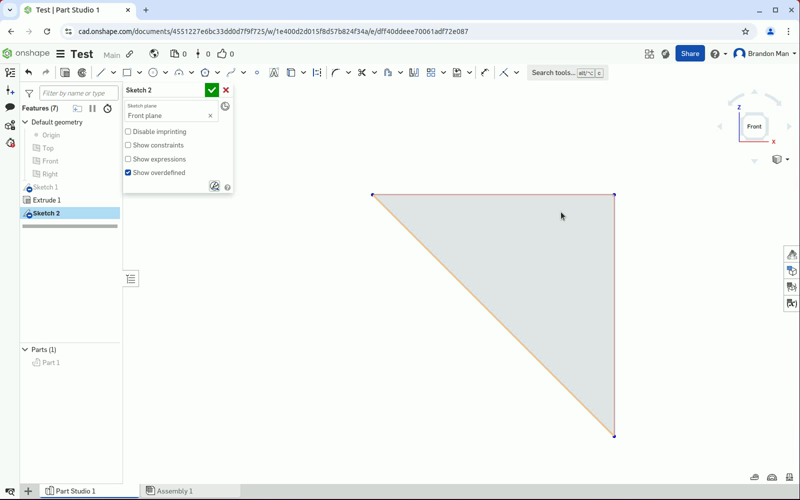
scroll(6)
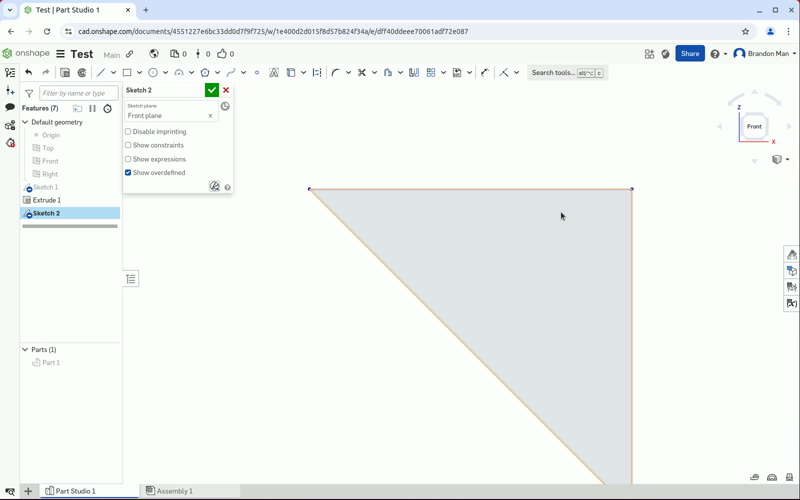
scroll(6)
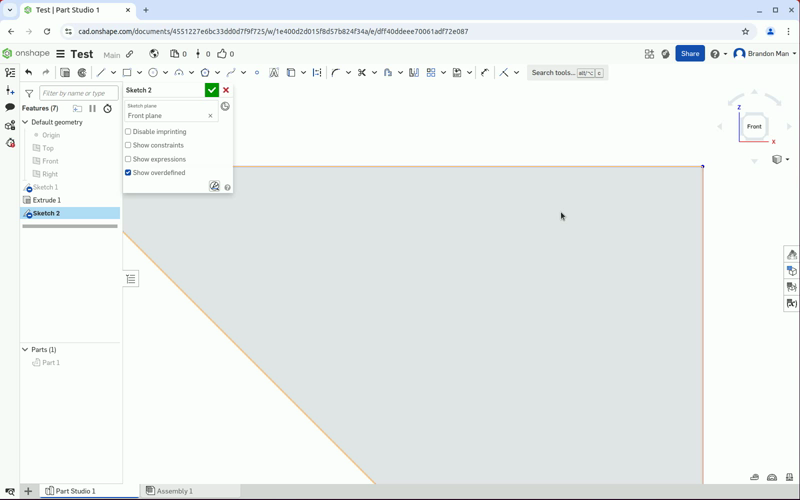
click(561, 211)
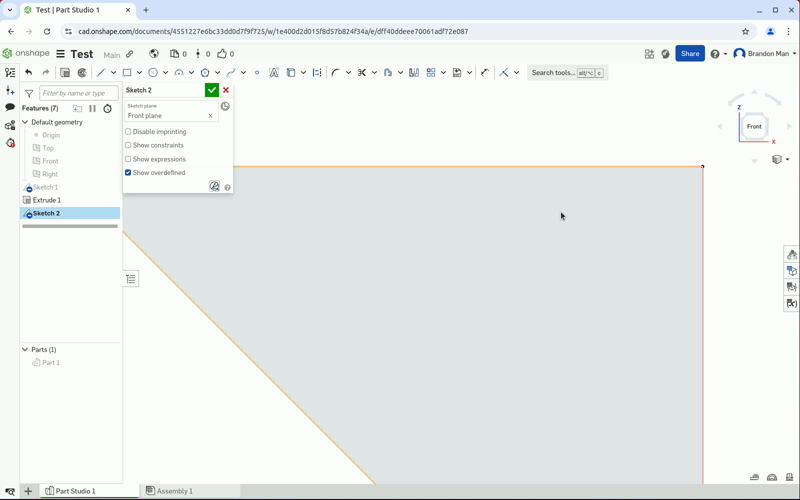
scroll(-6)
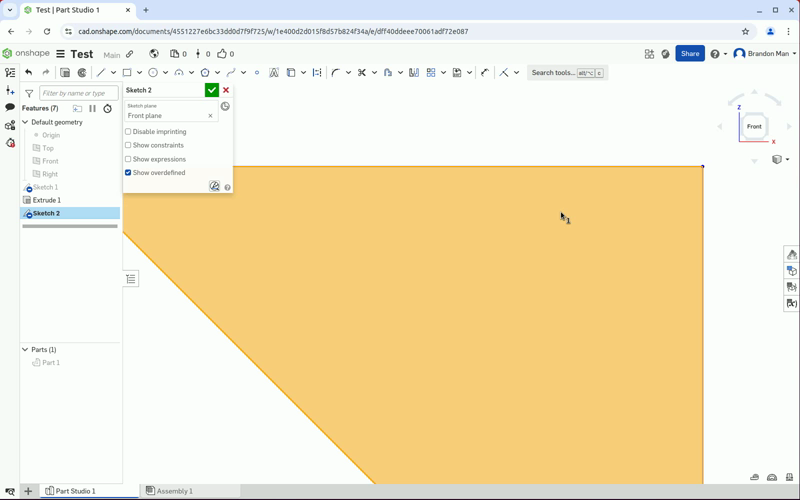
scroll(-6)
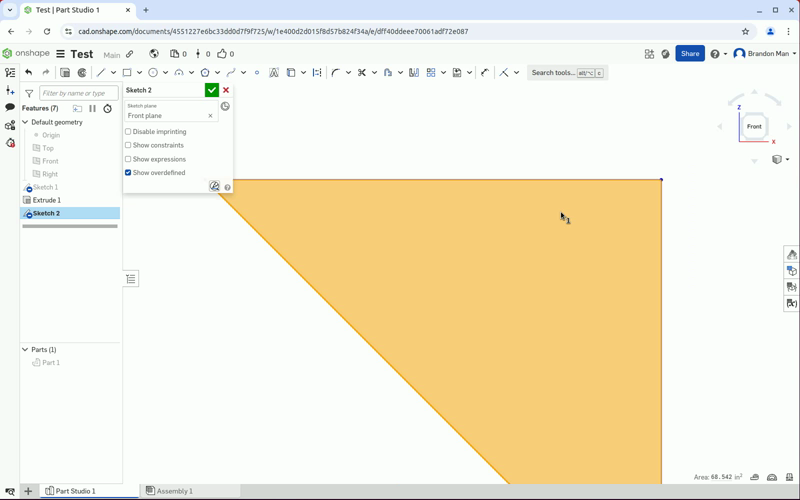
scroll(-6)
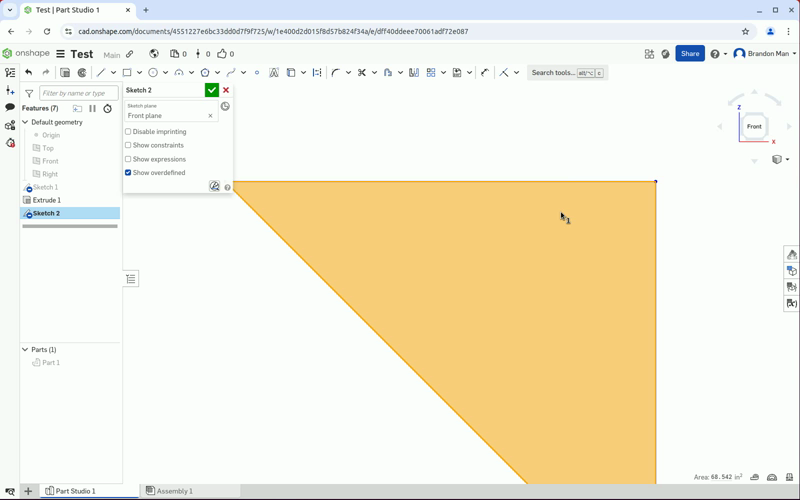
scroll(-6)
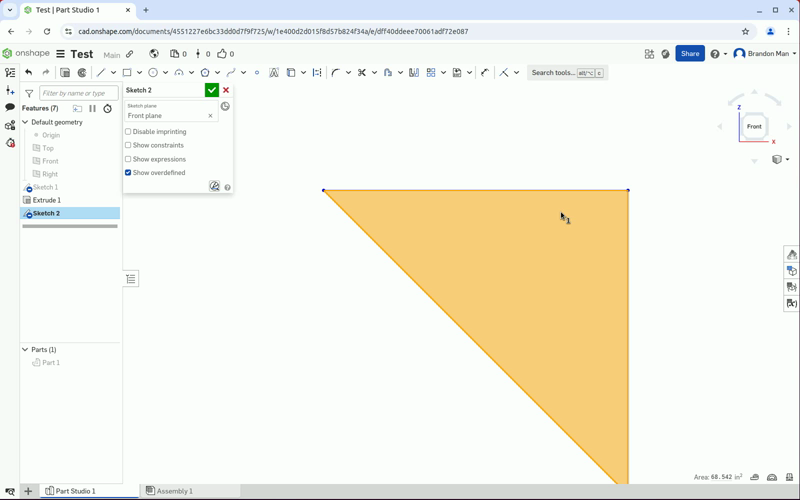
scroll(-6)
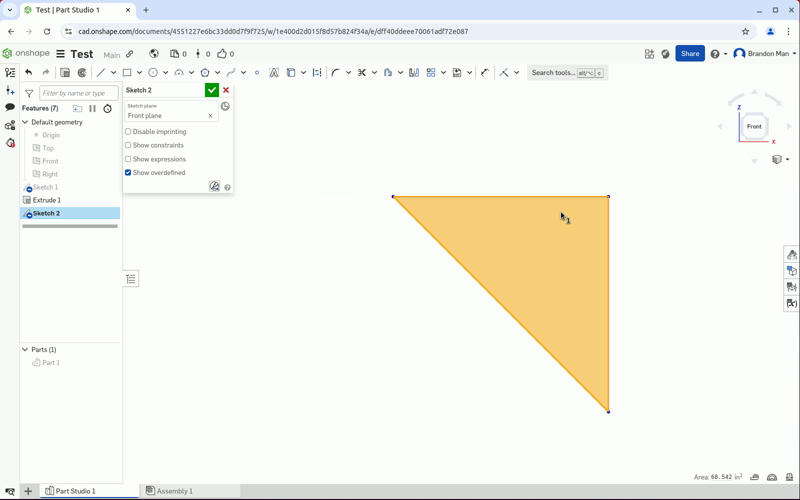
scroll(-6)
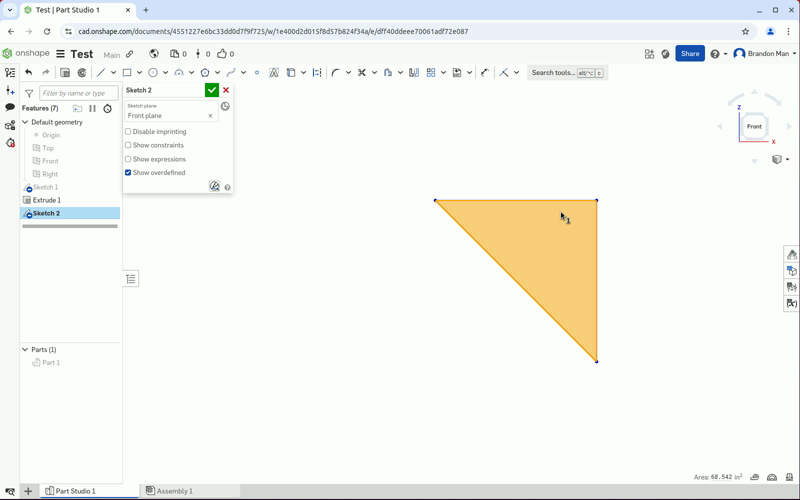
scroll(-6)
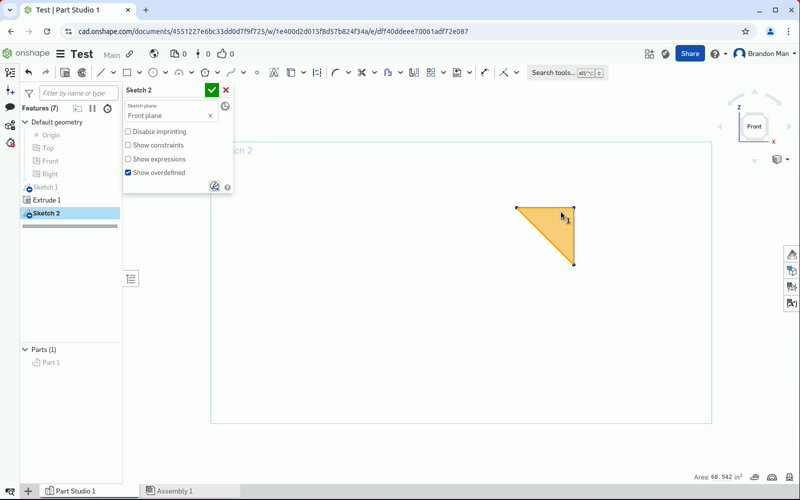
mouse_move(73, 352)
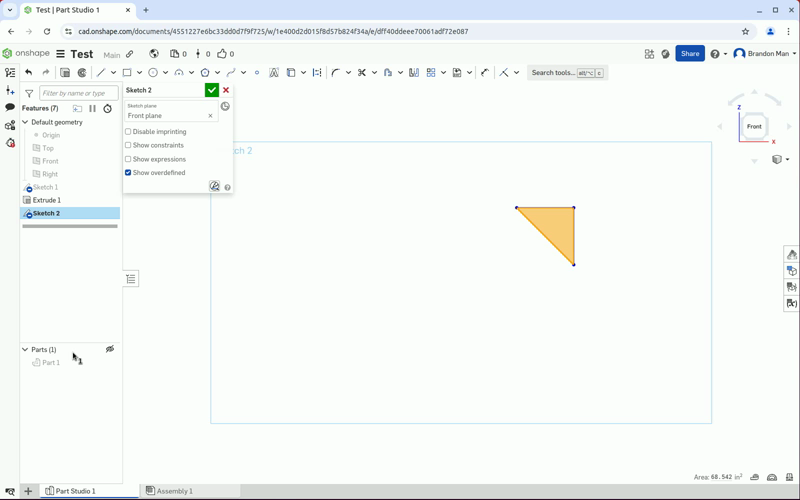
key(shift+y)
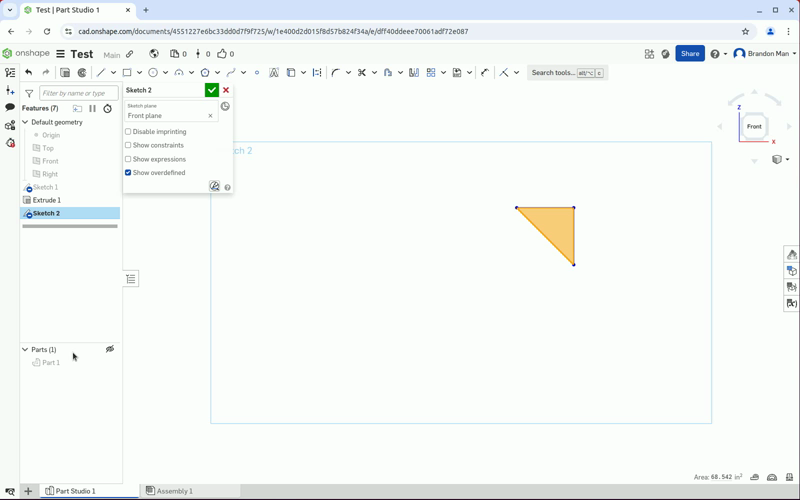
key(shift+e)
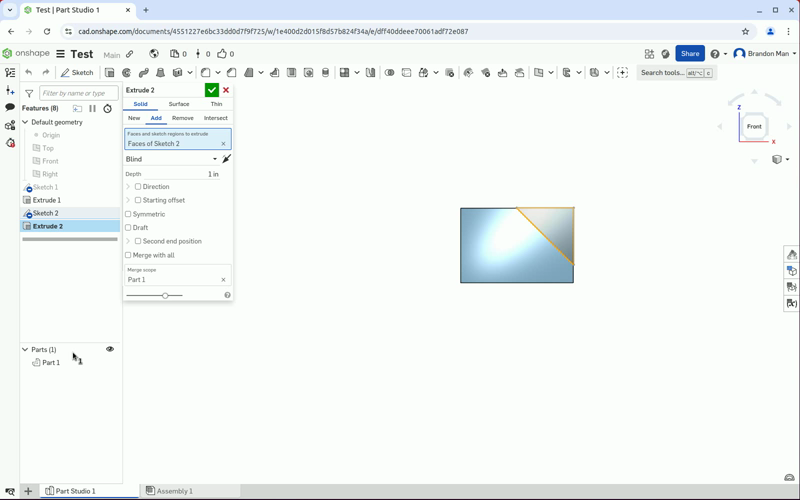
mouse_move(143, 106)
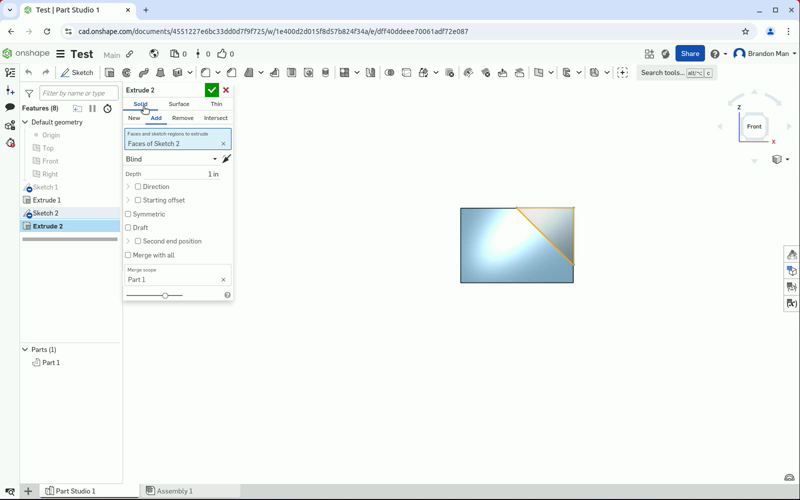
click(143, 106)
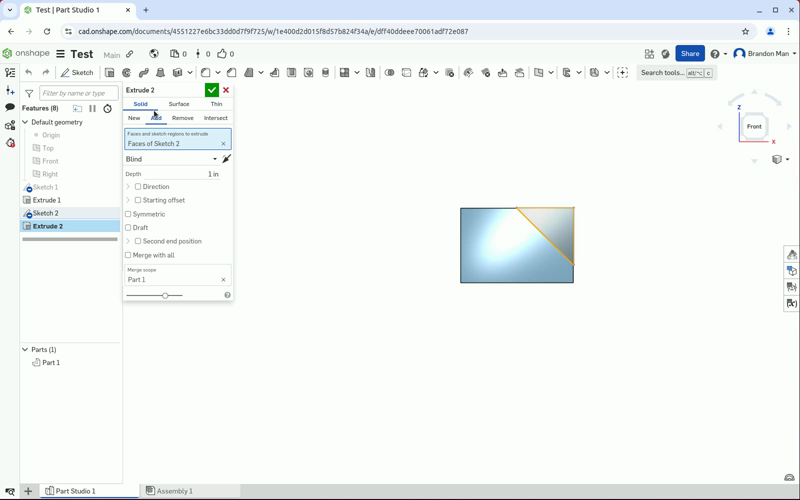
mouse_move(186, 120)
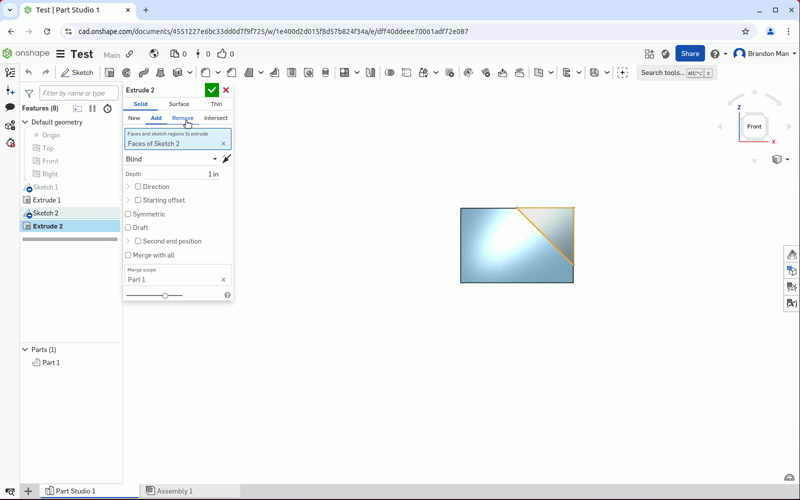
click(186, 120)
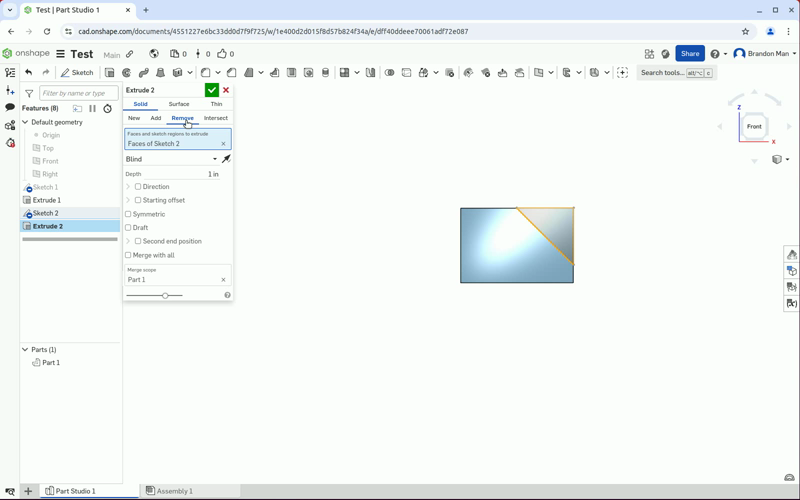
key(tab, 4)
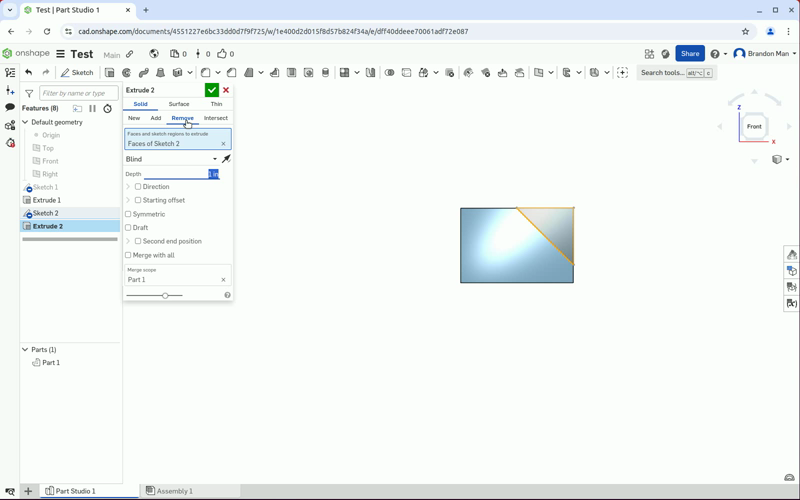
text(7.702)
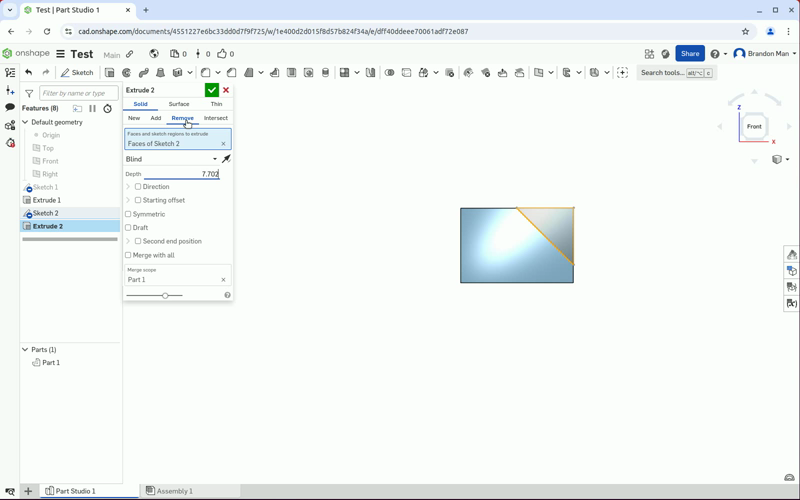
key(tab, 3)
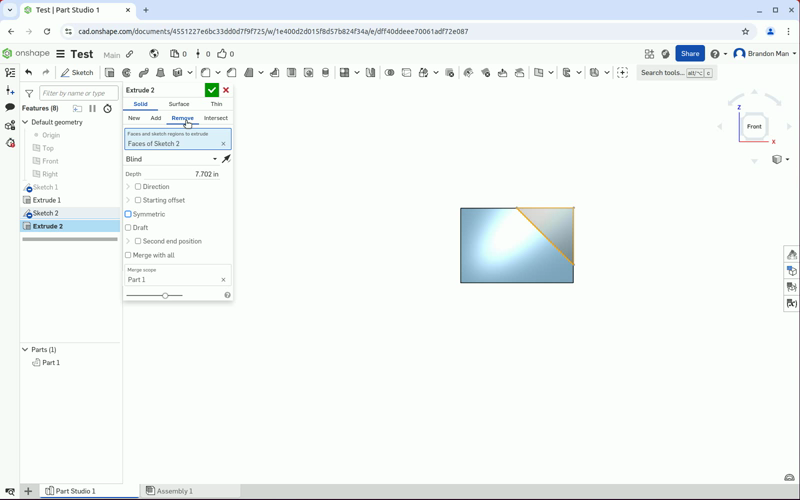
key(space)
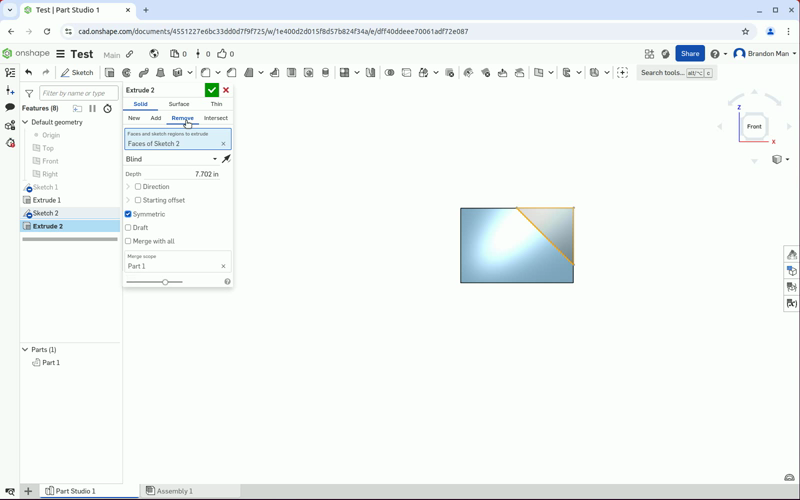
key(tab, 2)
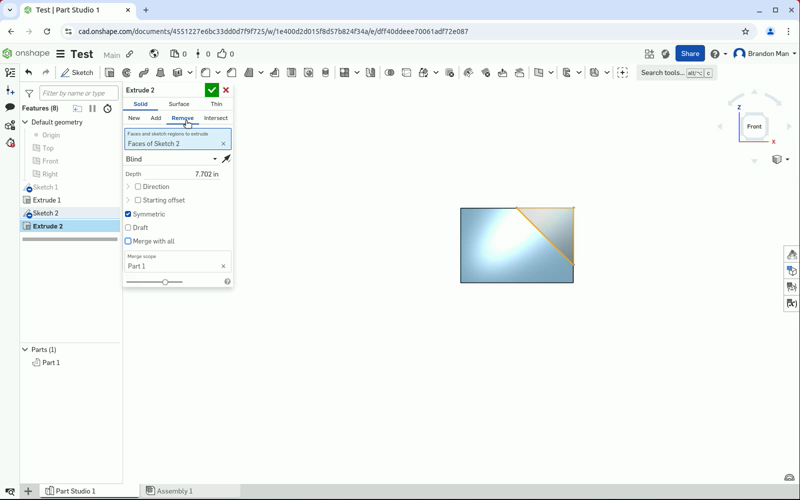
key(space)
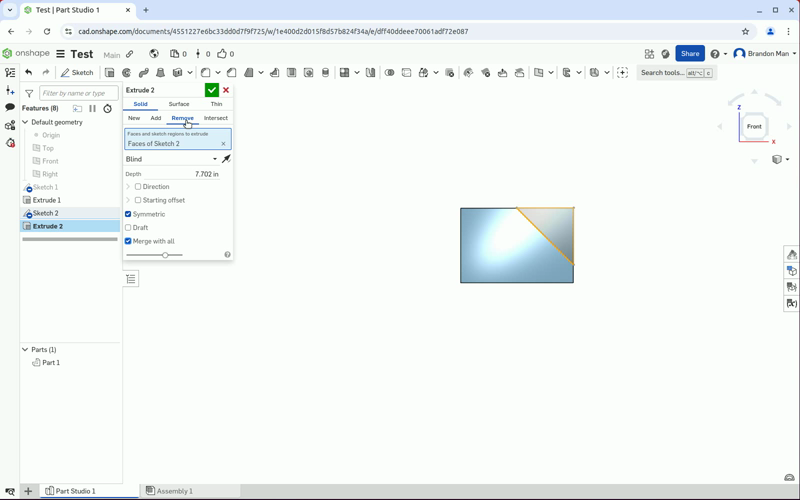
key(enter)
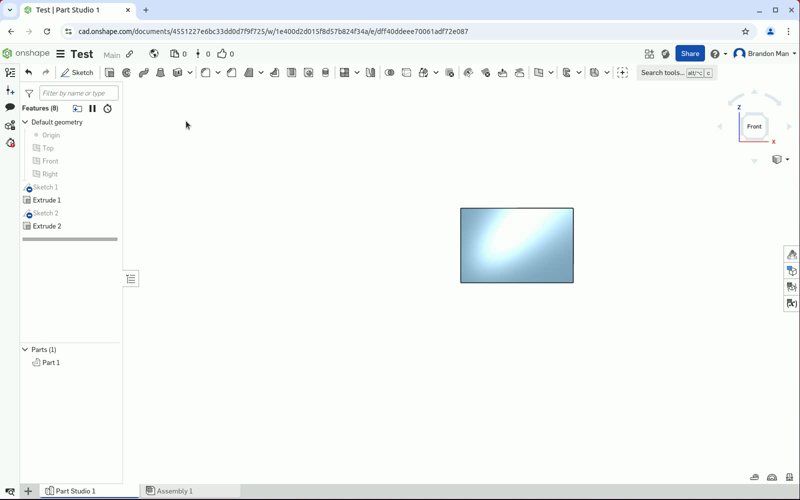
key(shift+h)
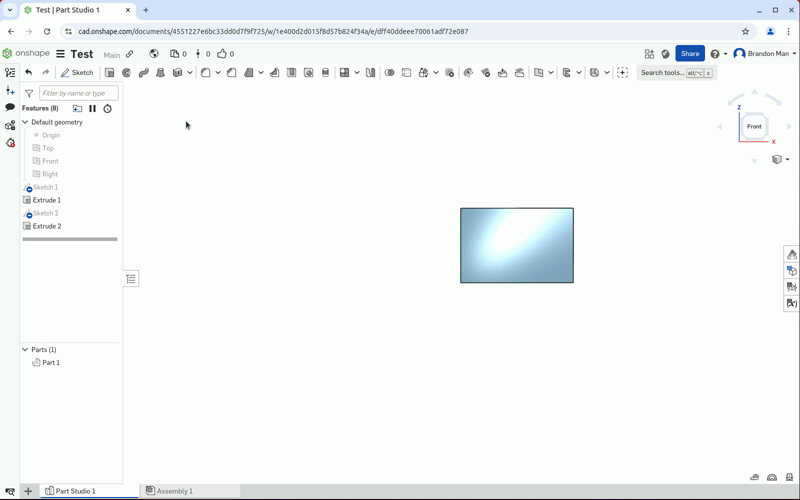
key(shift+h)
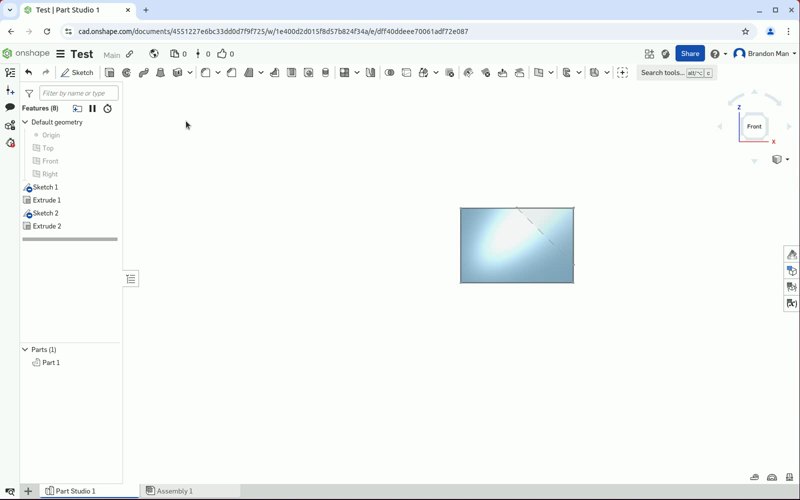
key(shift+7)
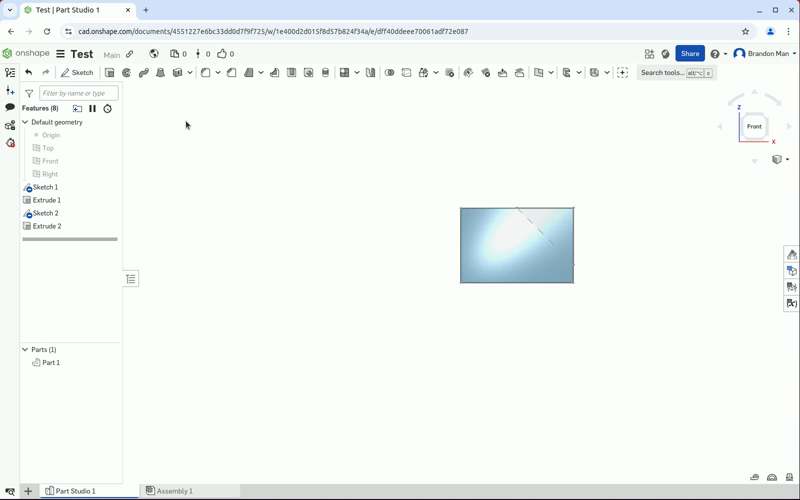
key(left, 2)
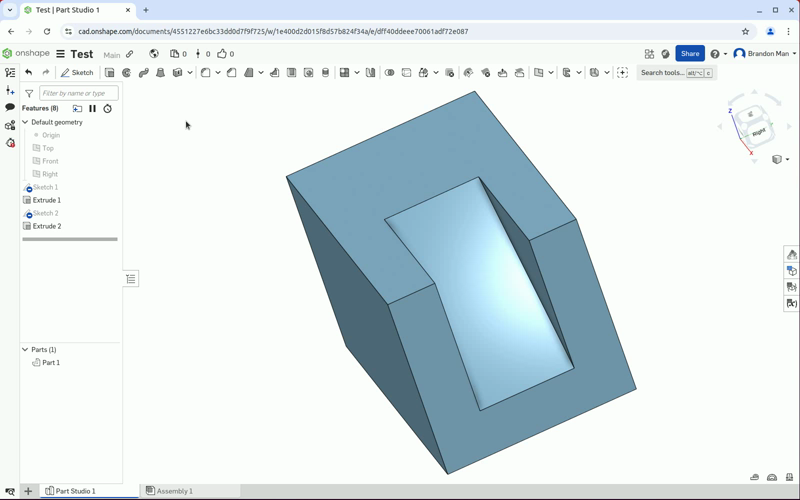
key(down, 2)
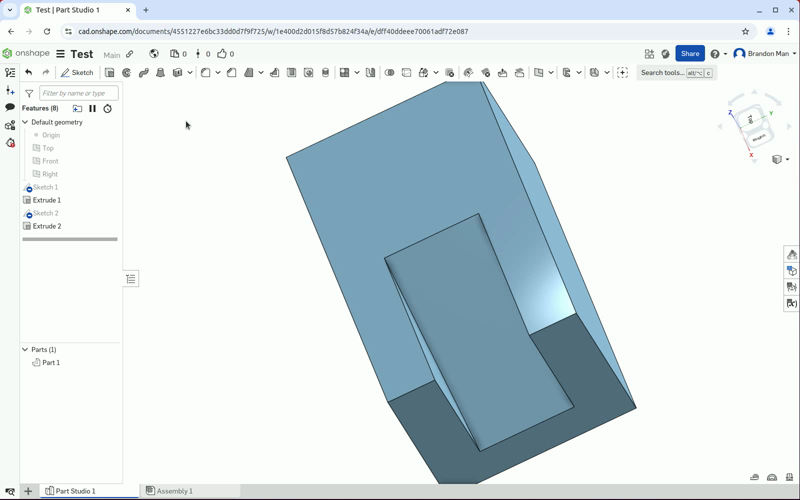
key(up, 2)
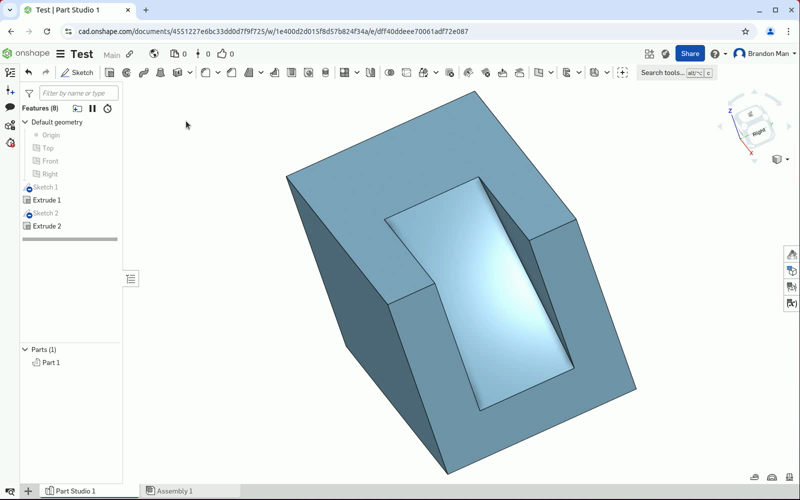
key(right, 2)
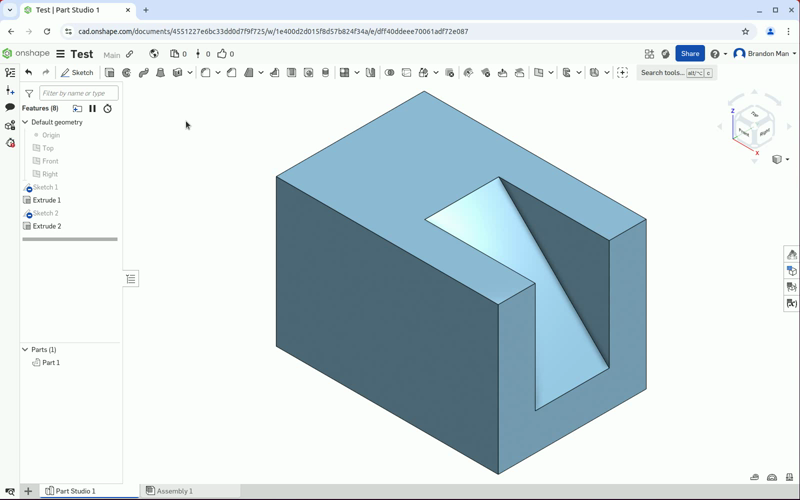
mouse_move(73, 189)
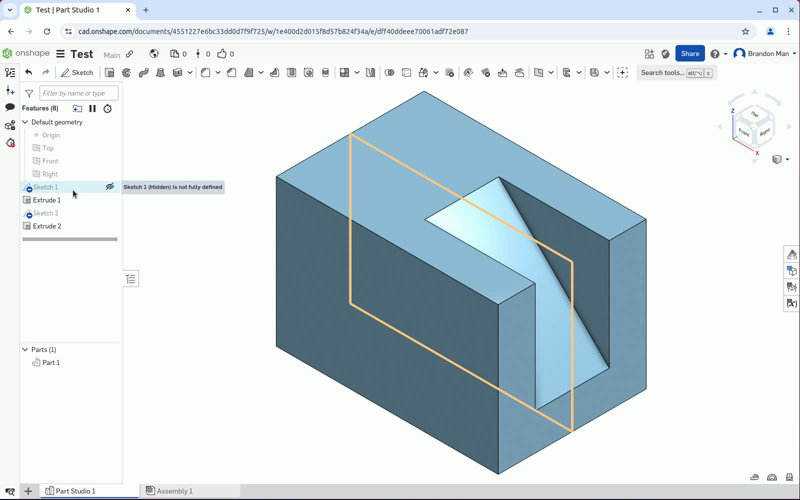
click(73, 189)